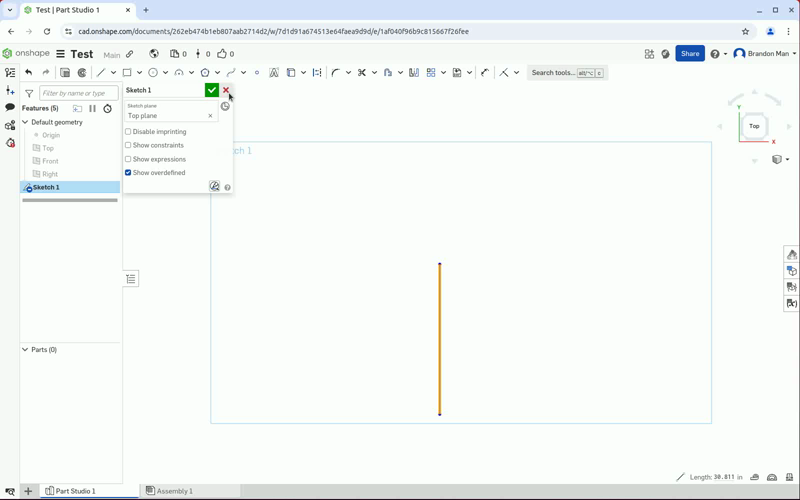
key(shift+h)
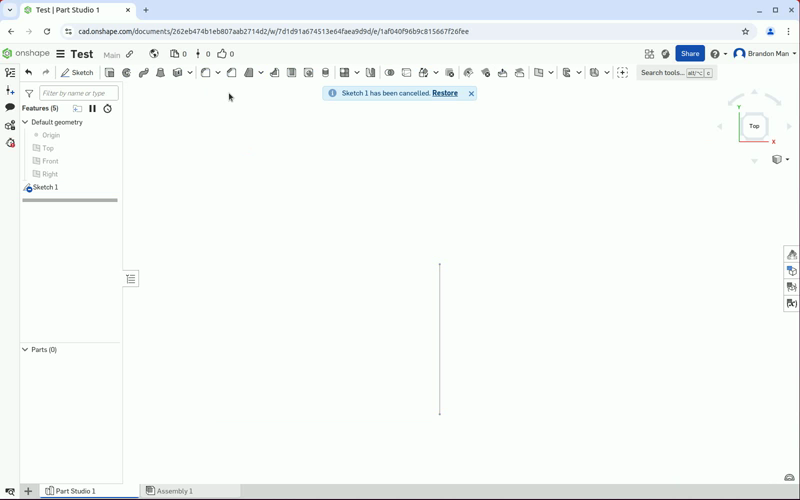
key(shift+s)
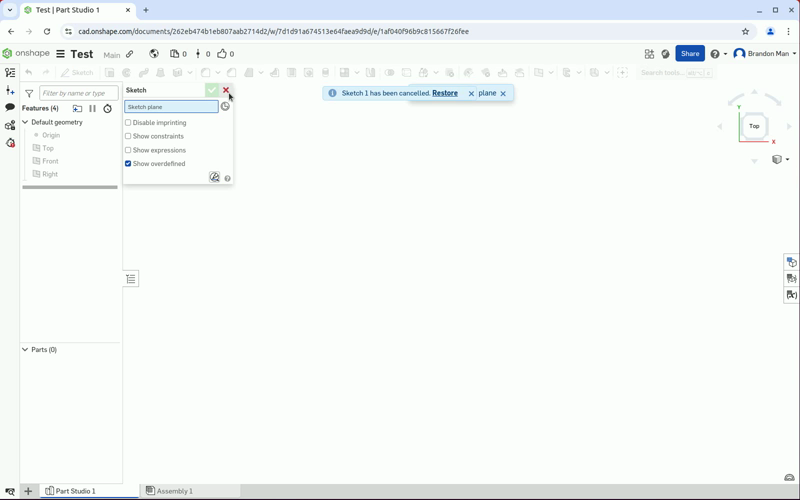
mouse_move(73, 150)
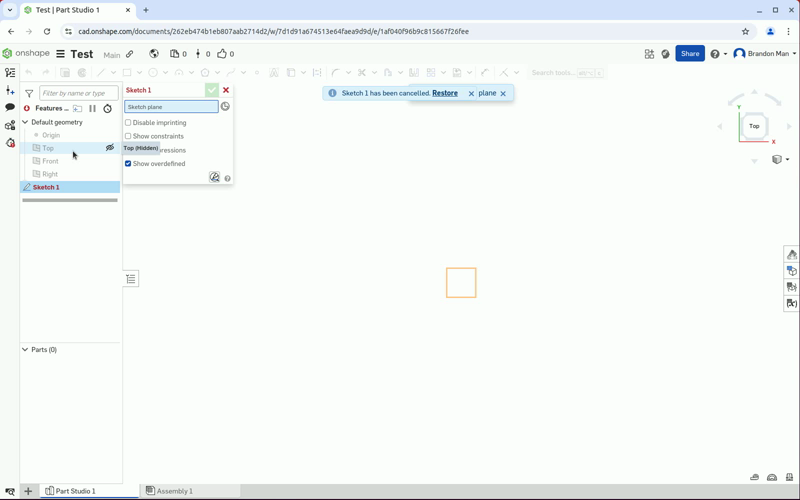
click(73, 150)
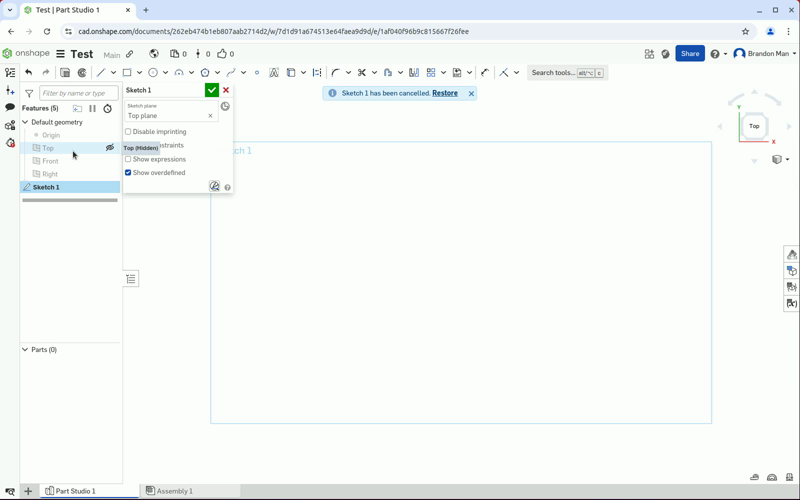
mouse_move(73, 352)
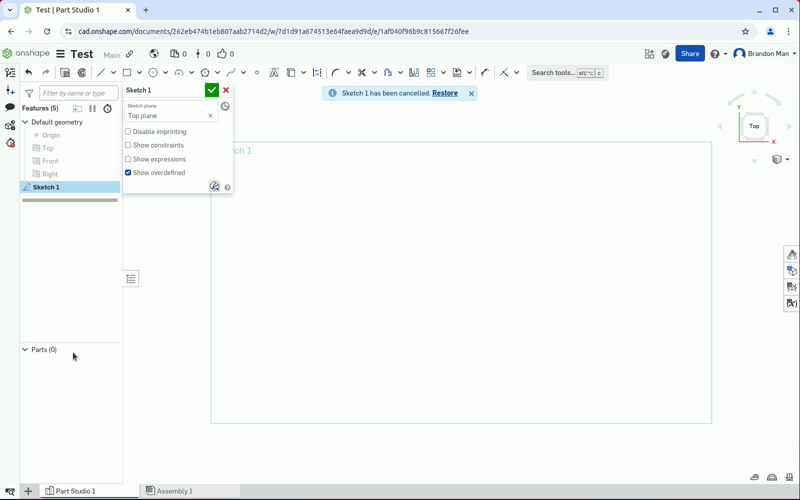
key(y)
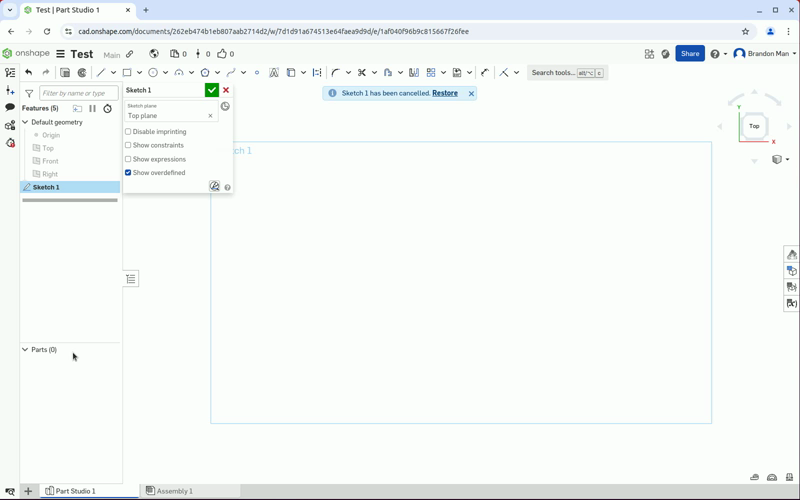
key(l)
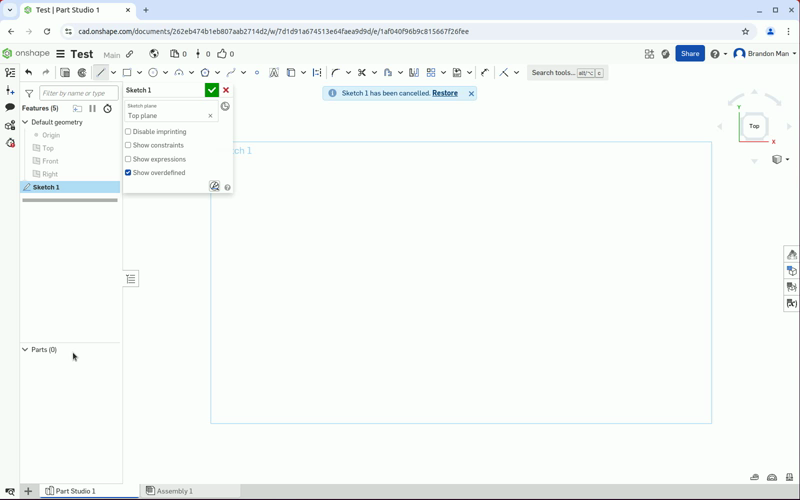
key_down(shift)
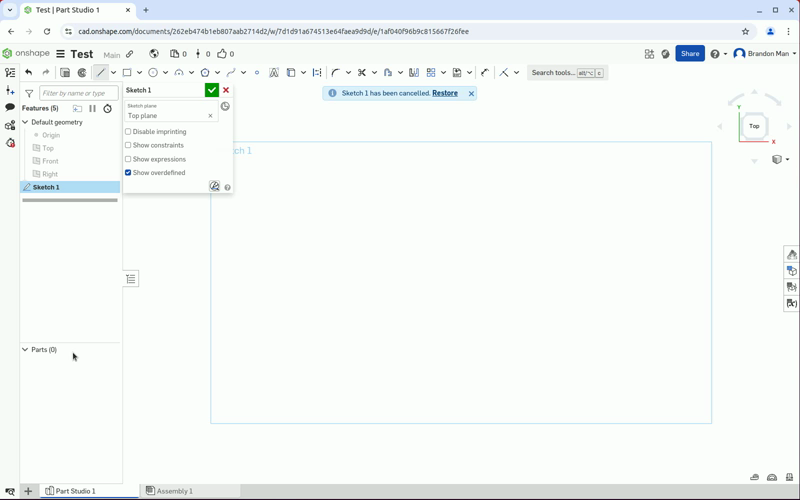
mouse_move(395, 346)
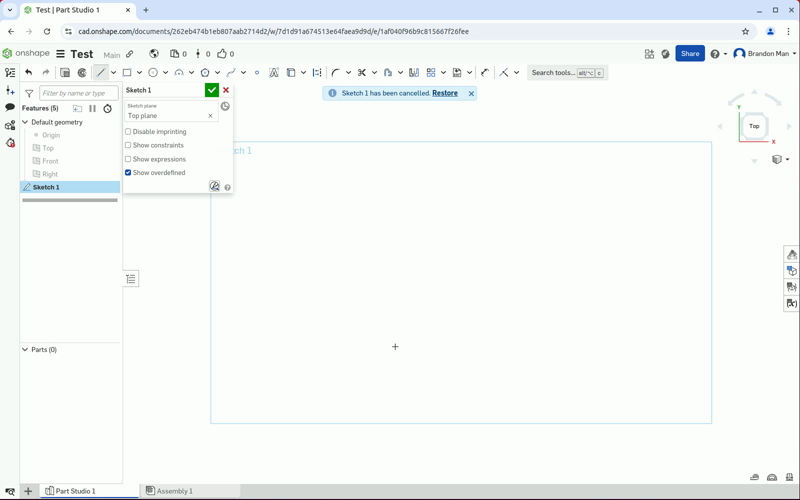
click(395, 346)
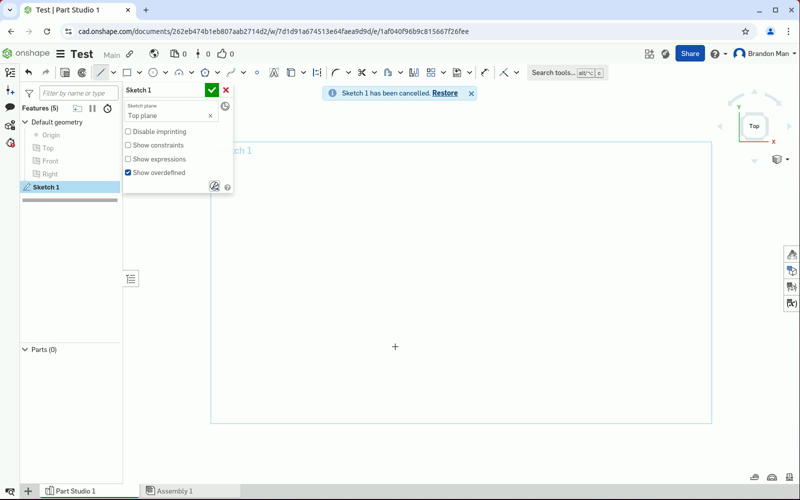
key_up(shift)
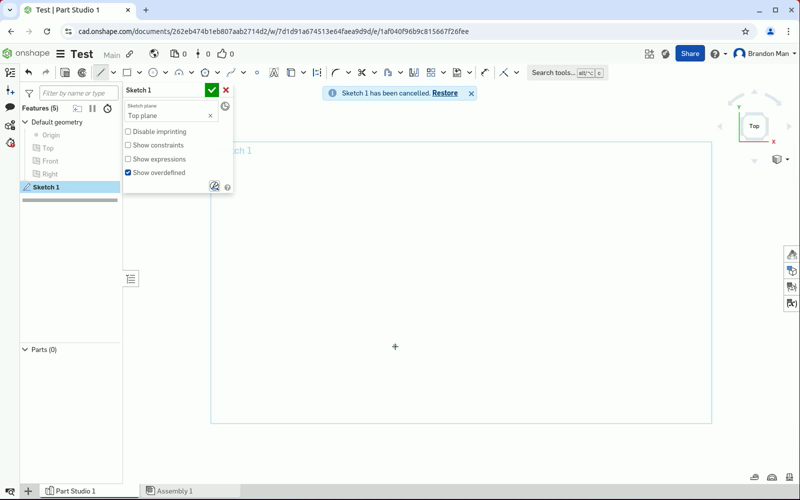
key_down(shift)
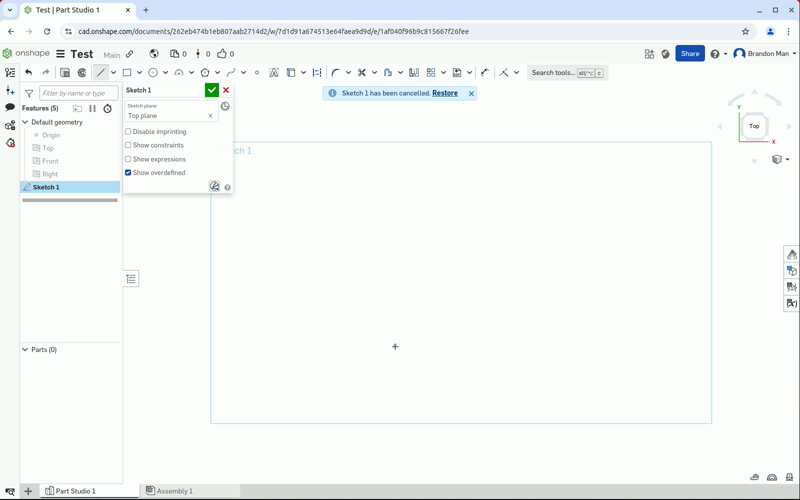
mouse_move(425, 346)
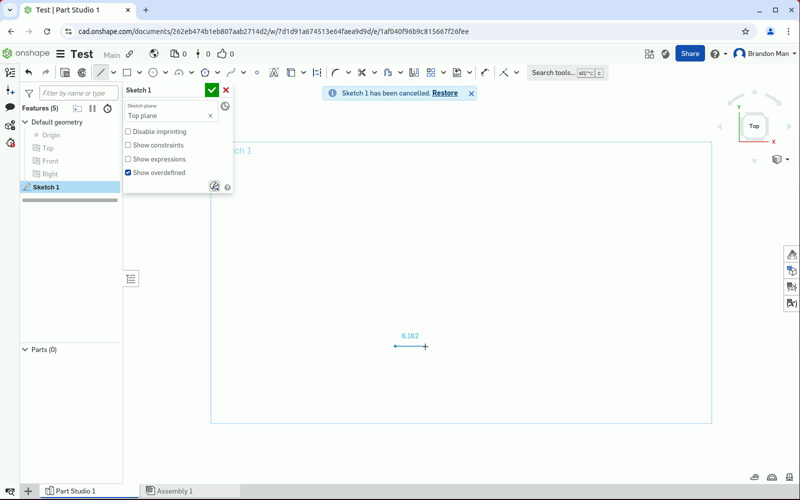
mouse_move(422, 346)
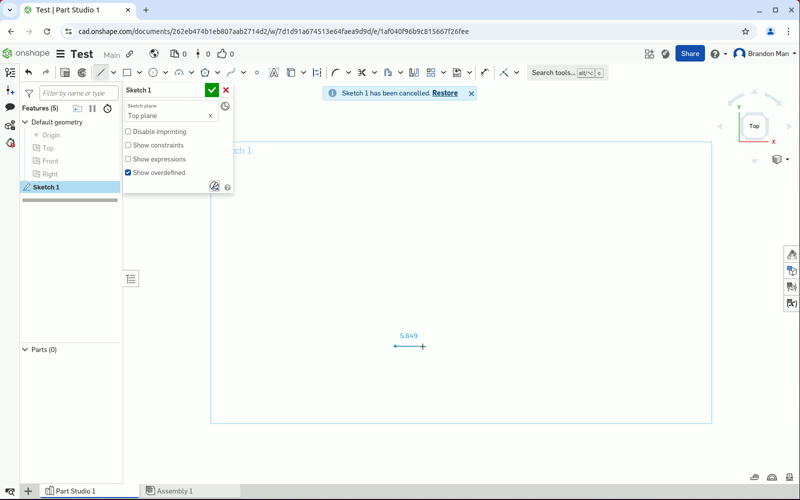
click(422, 346)
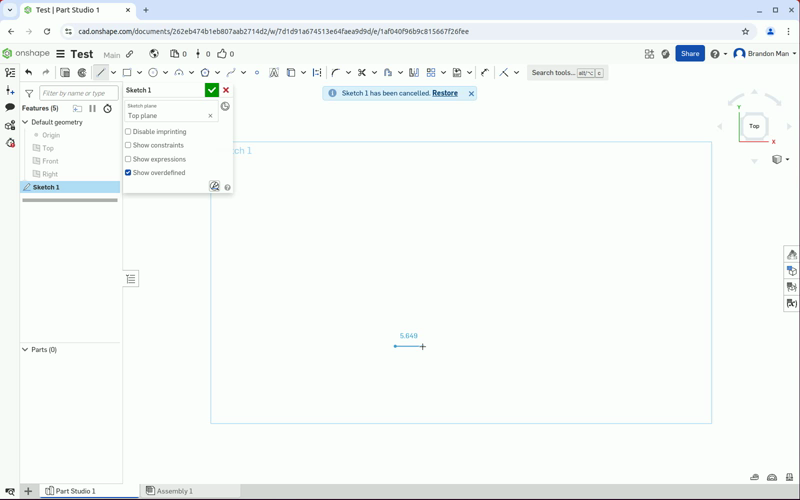
key_up(shift)
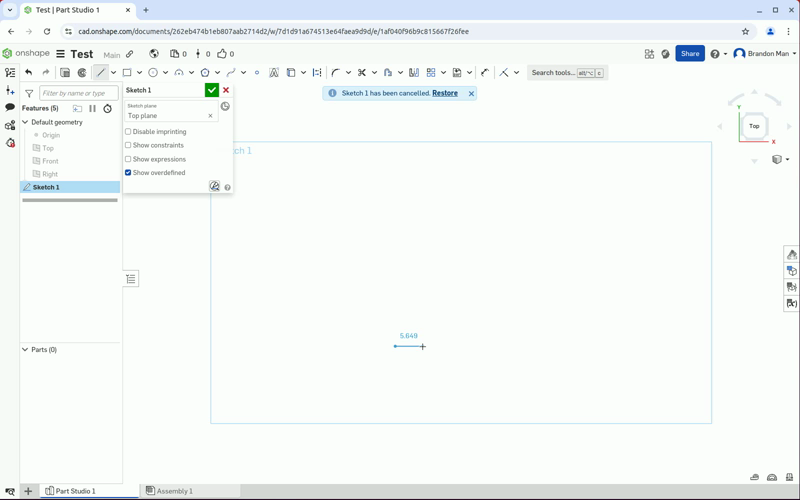
key_down(shift)
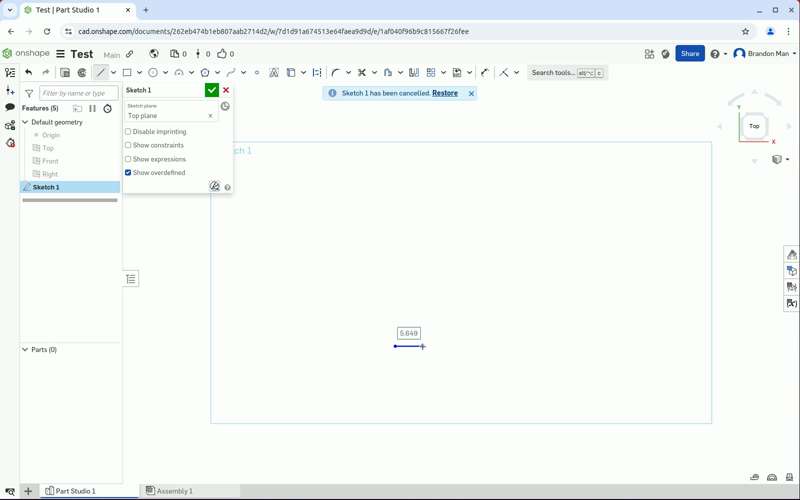
mouse_move(453, 346)
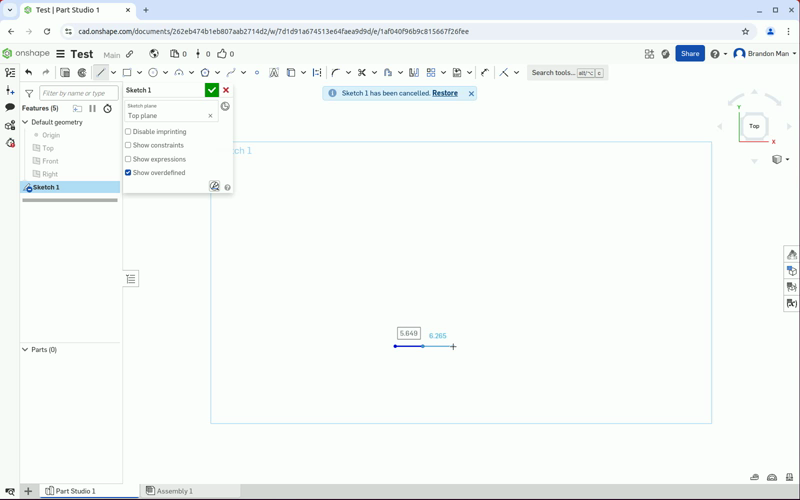
mouse_move(422, 333)
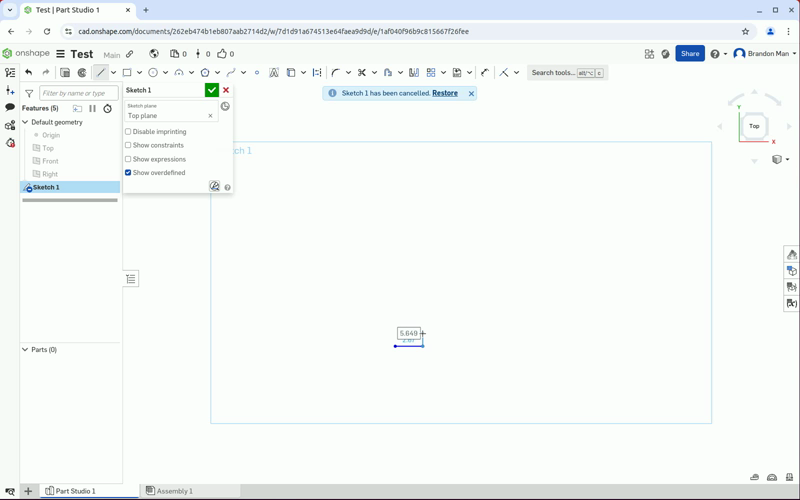
click(422, 333)
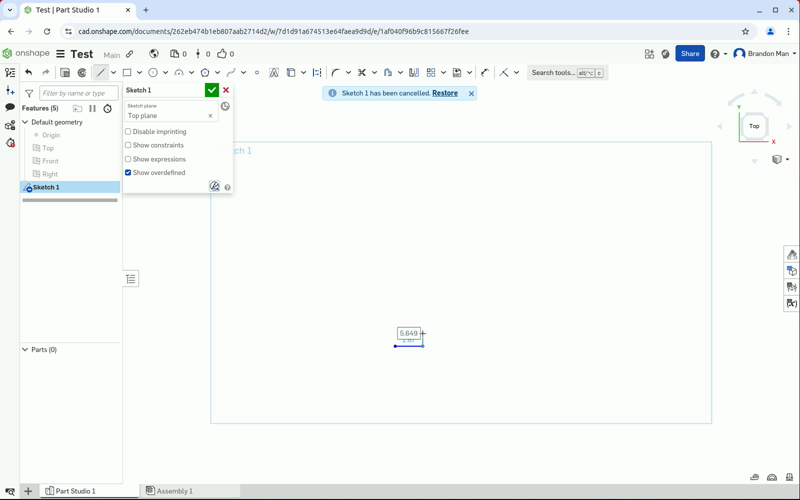
key_up(shift)
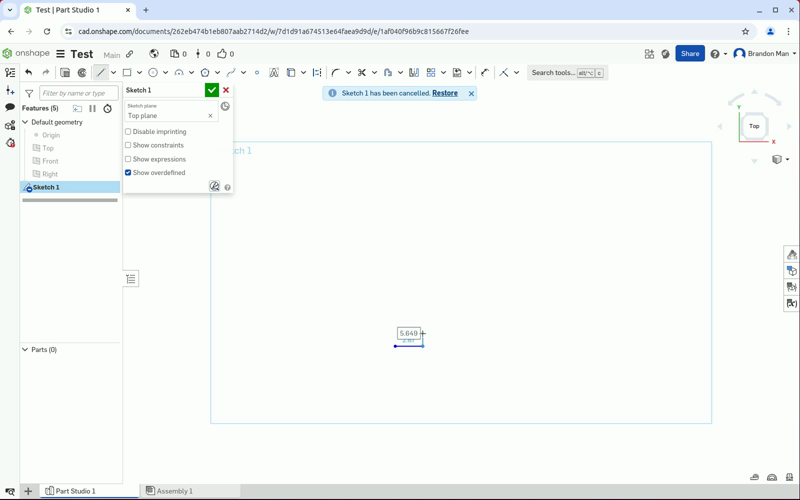
key_down(shift)
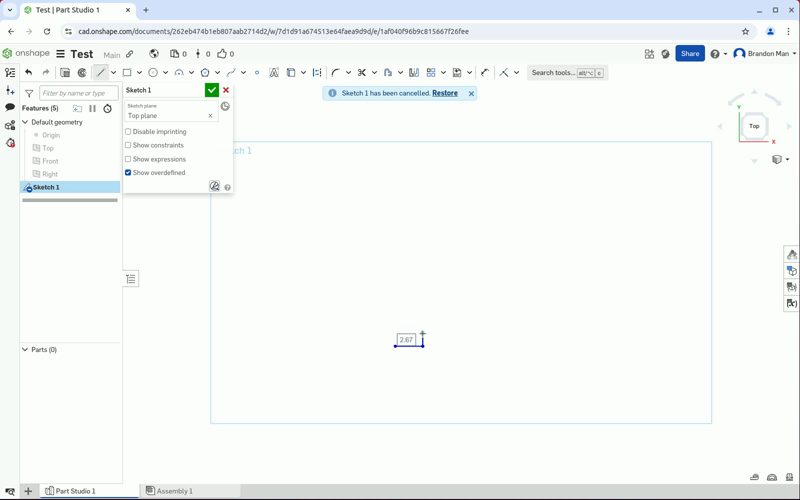
mouse_move(453, 333)
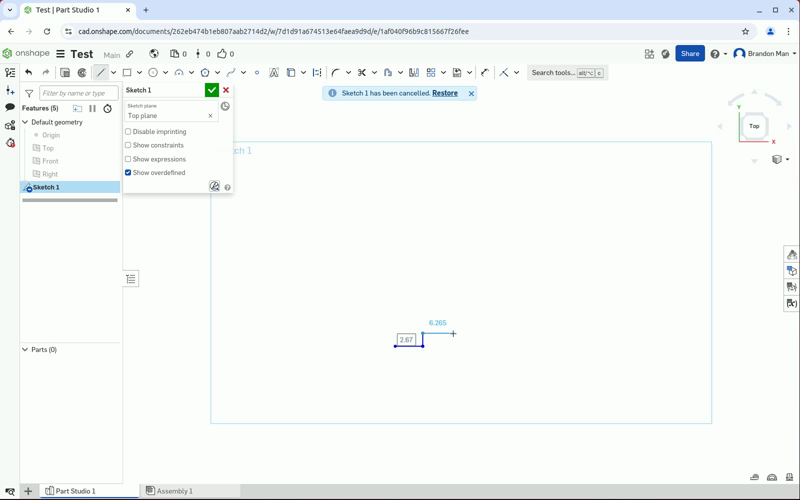
mouse_move(395, 333)
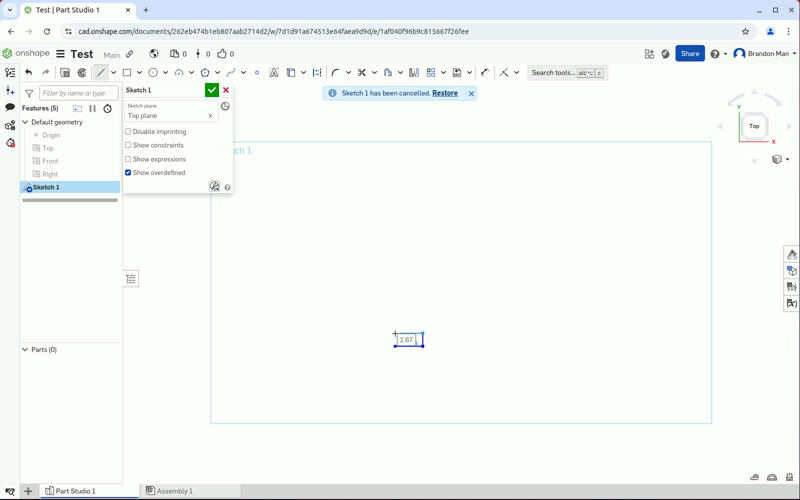
click(395, 333)
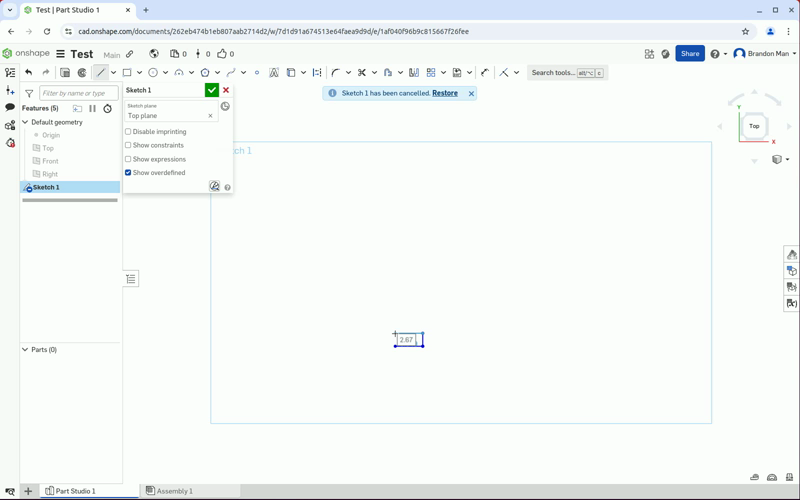
key_up(shift)
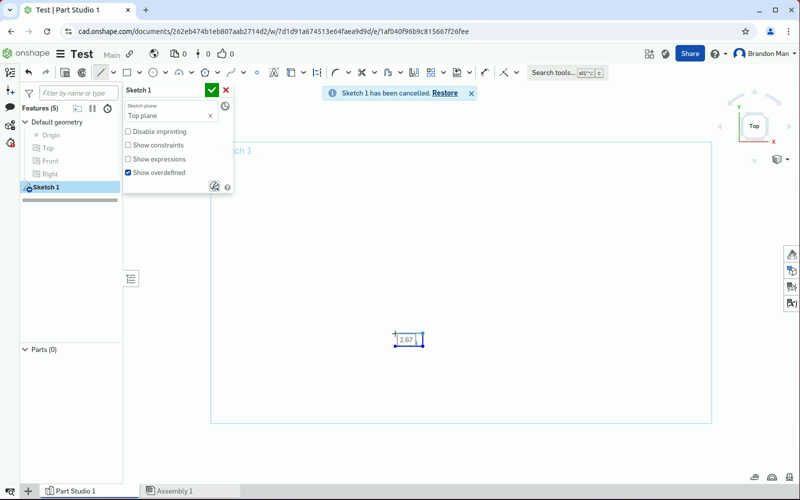
mouse_move(425, 333)
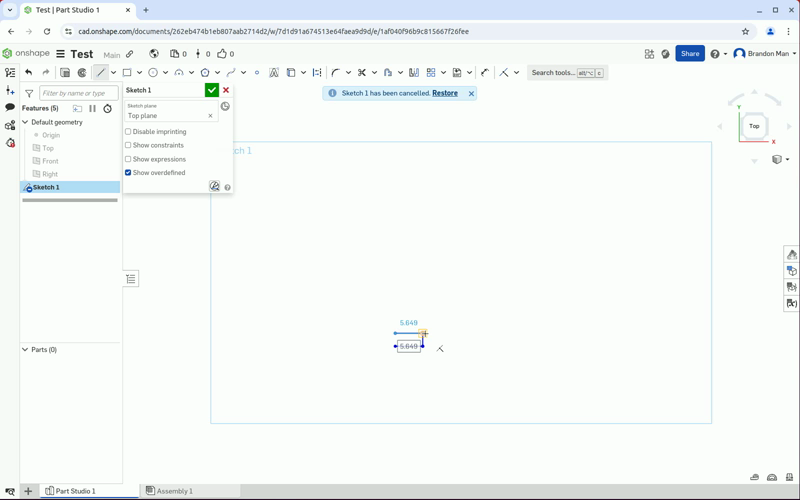
key_down(shift)
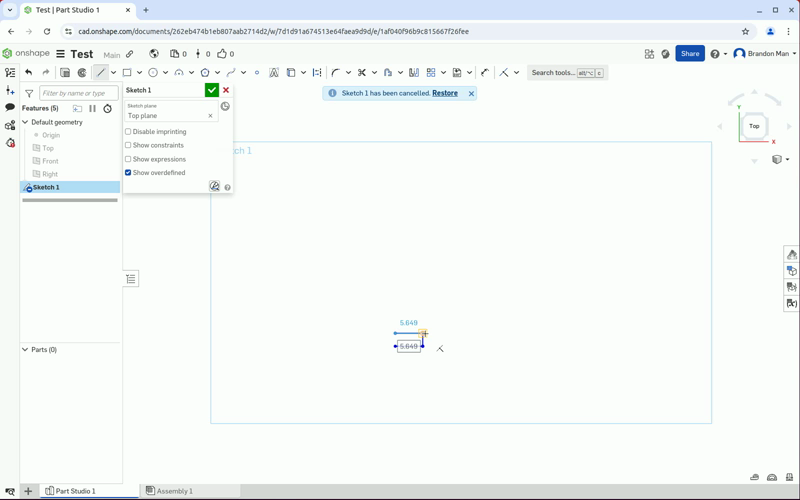
mouse_move(395, 346)
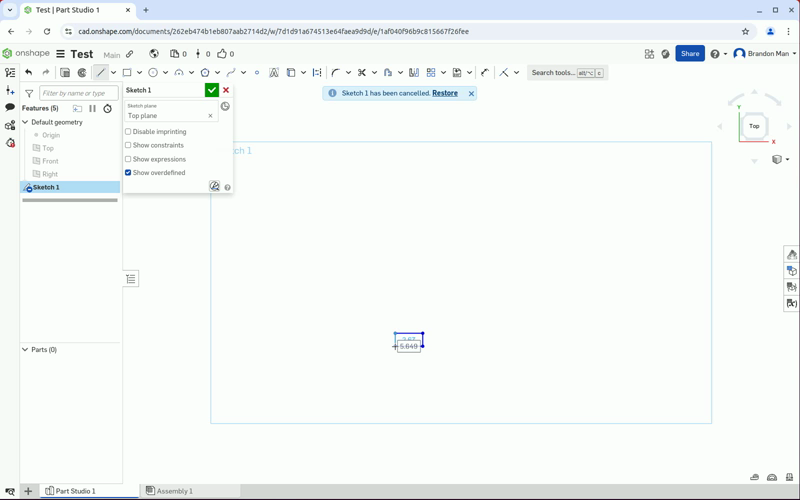
key_up(shift)
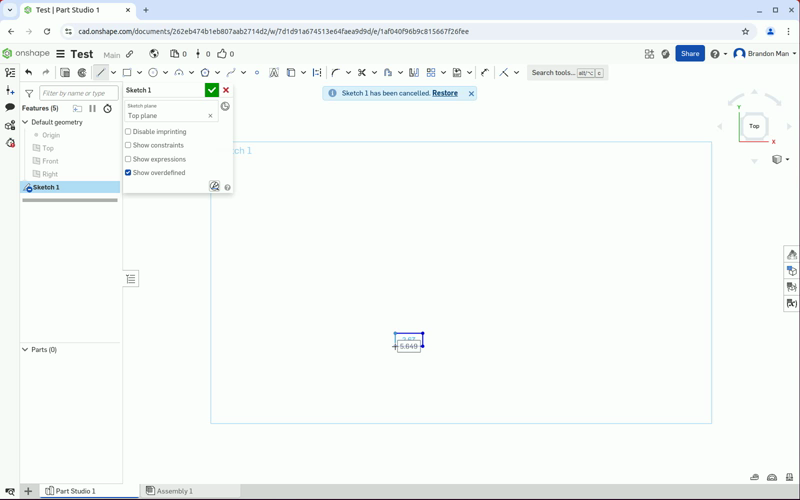
click(395, 346)
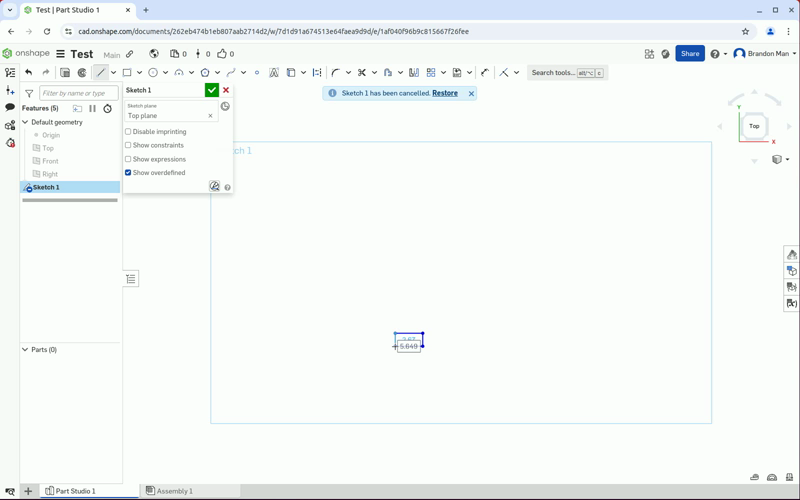
key(esc)
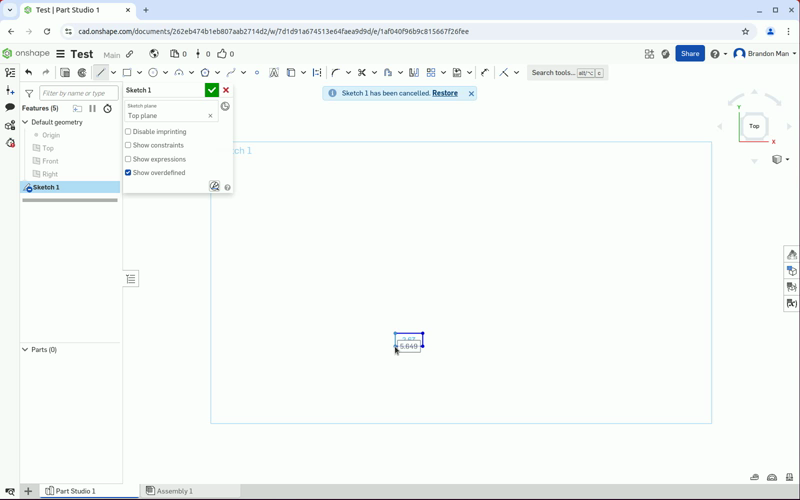
mouse_move(396, 339)
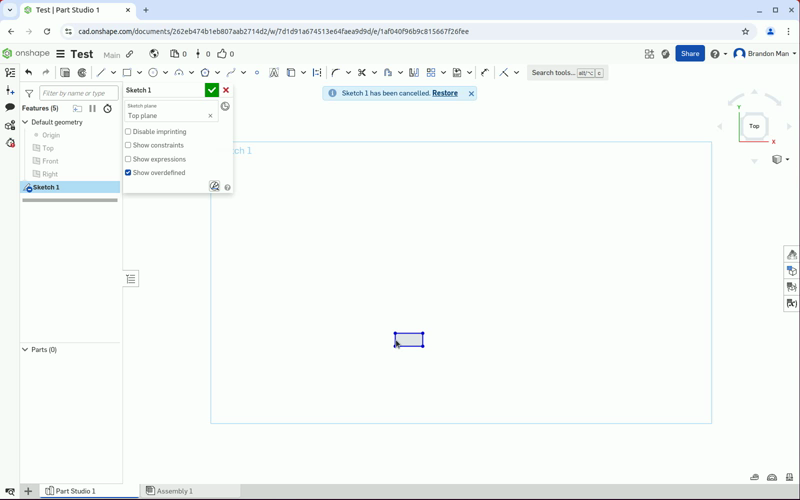
scroll(6)
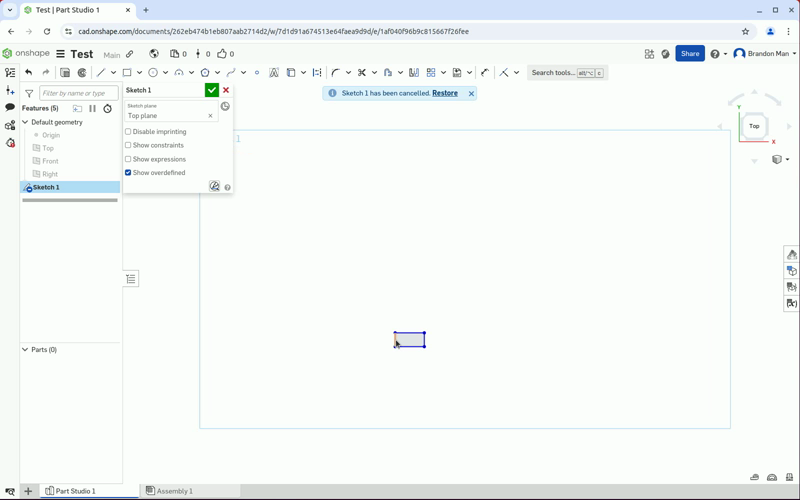
scroll(6)
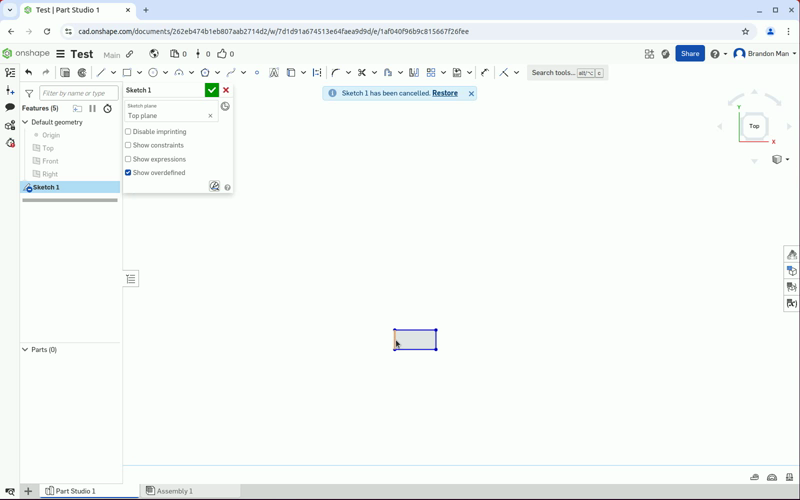
scroll(6)
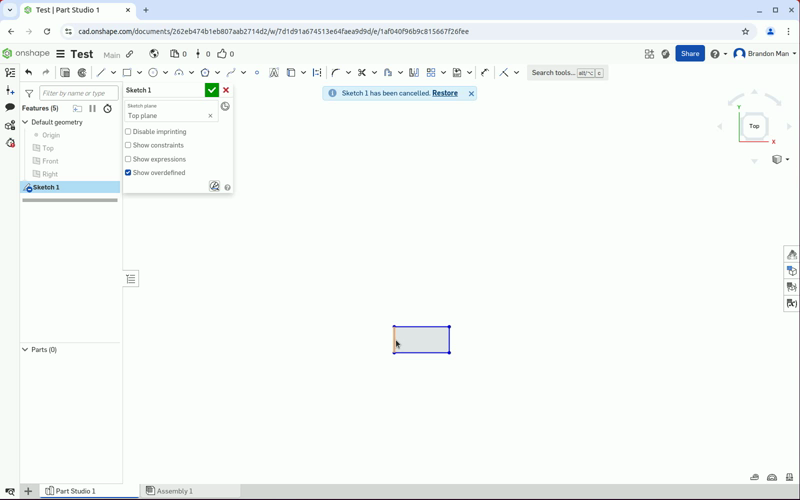
scroll(6)
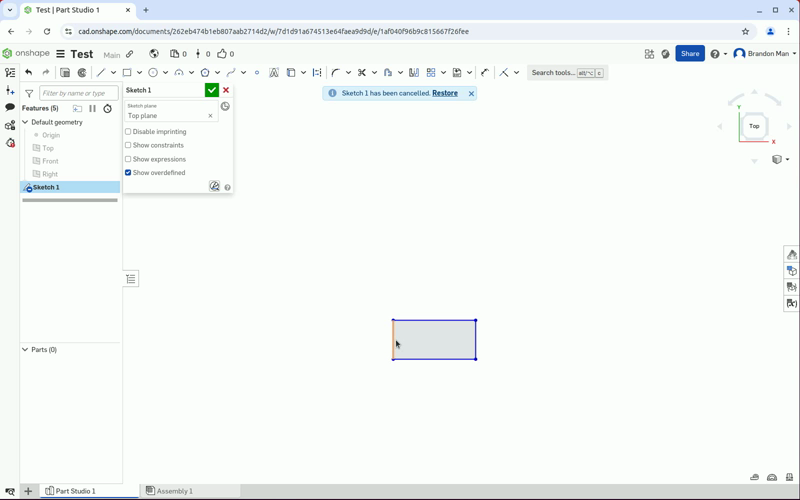
scroll(6)
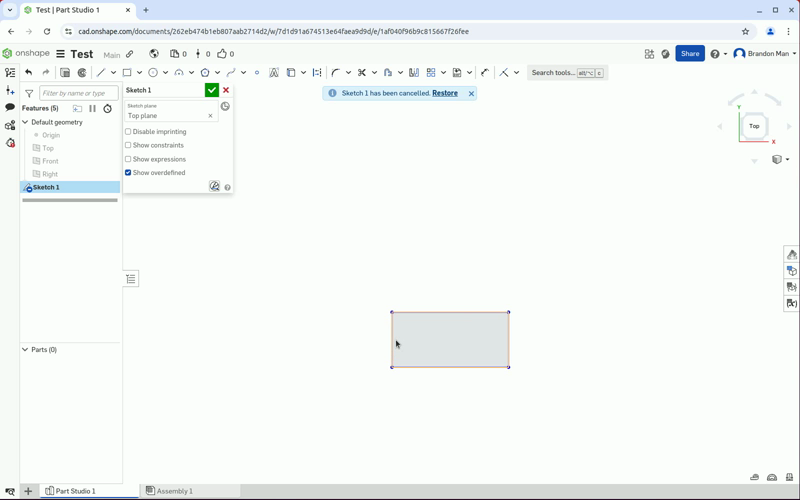
scroll(6)
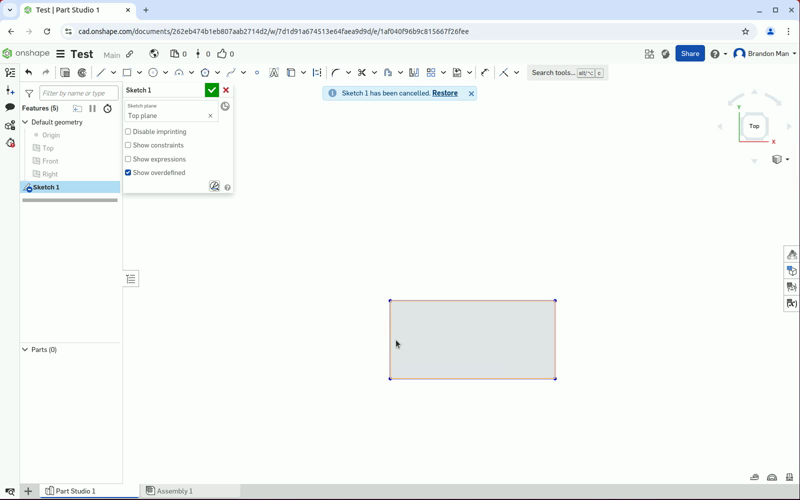
scroll(6)
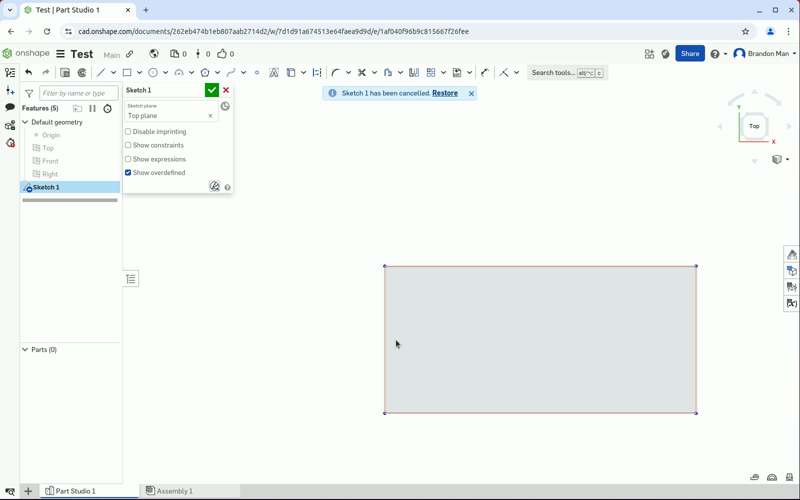
click(396, 339)
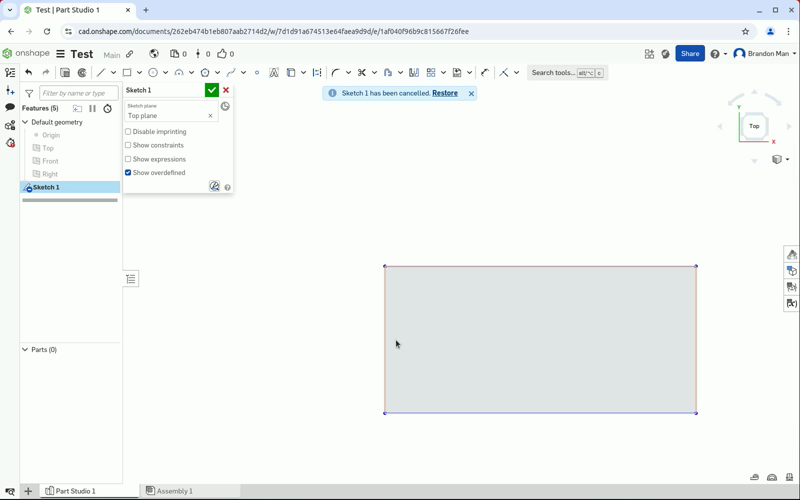
scroll(-6)
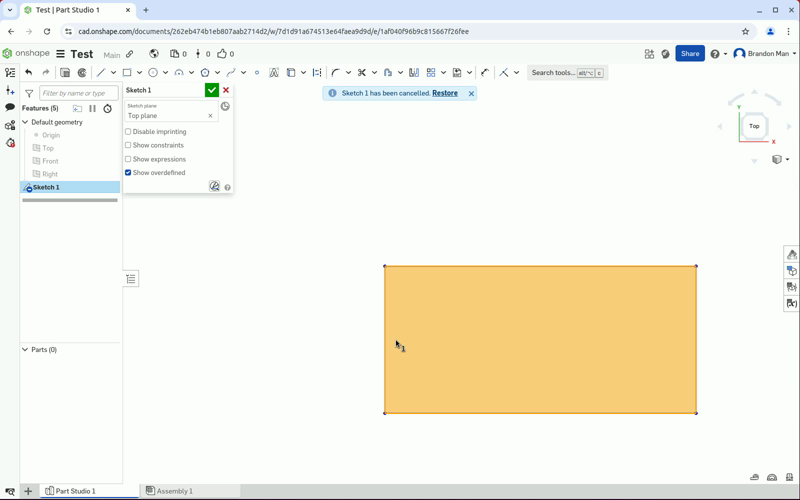
scroll(-6)
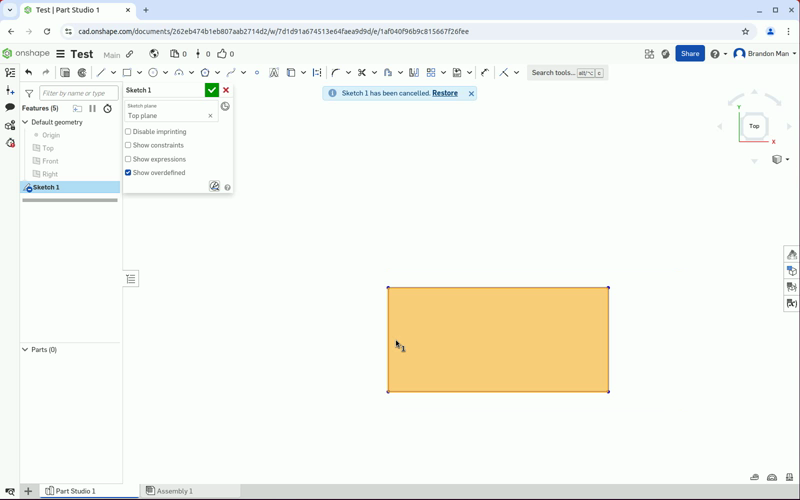
scroll(-6)
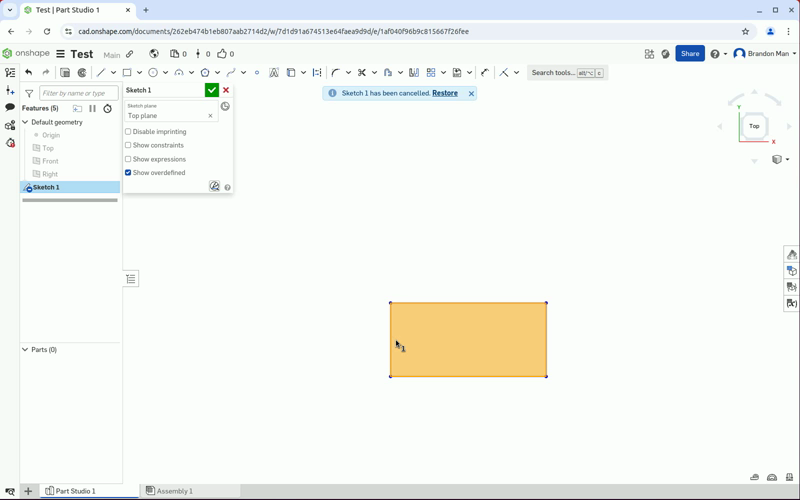
scroll(-6)
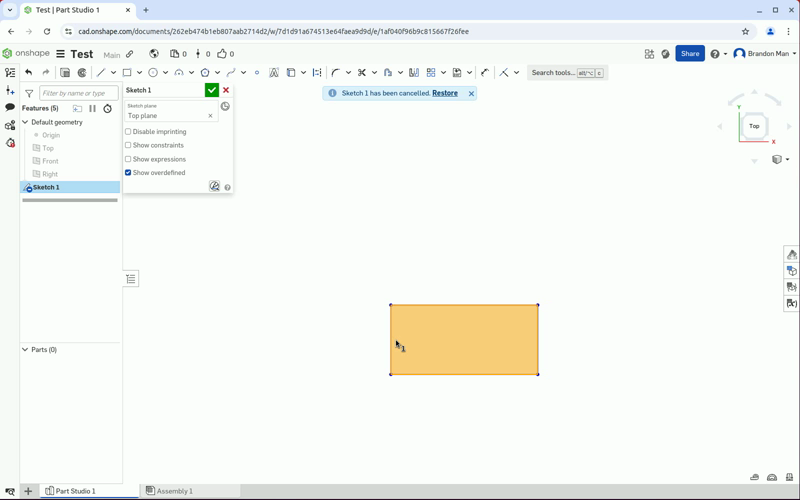
scroll(-6)
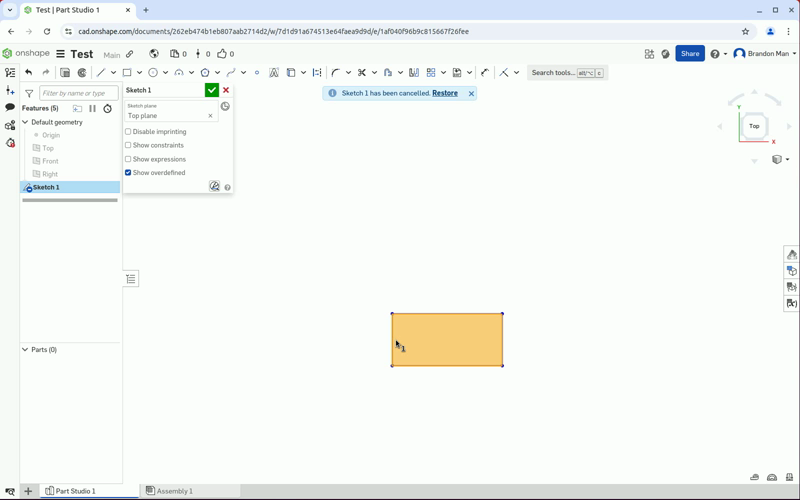
scroll(-6)
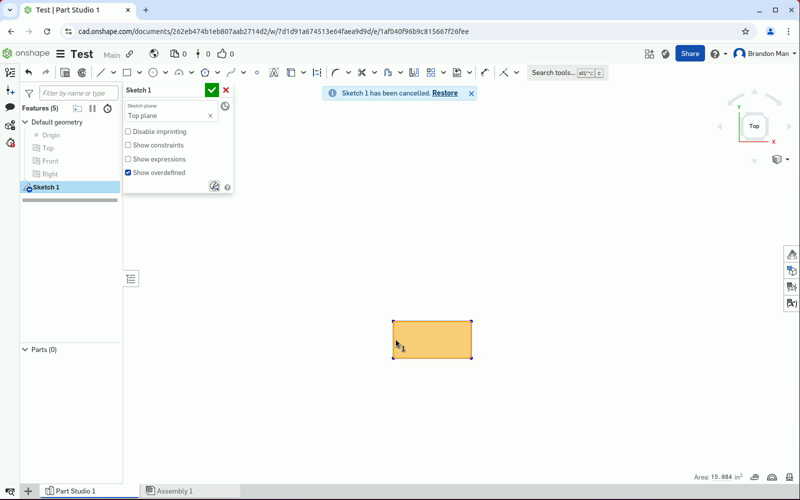
scroll(-6)
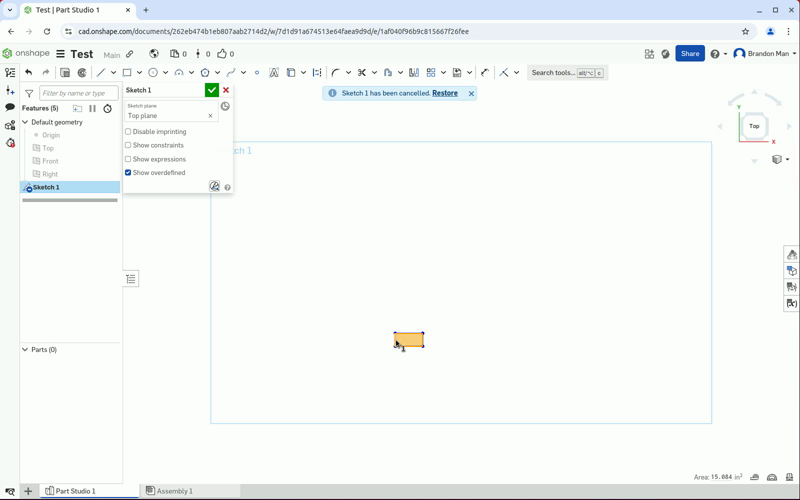
mouse_move(73, 352)
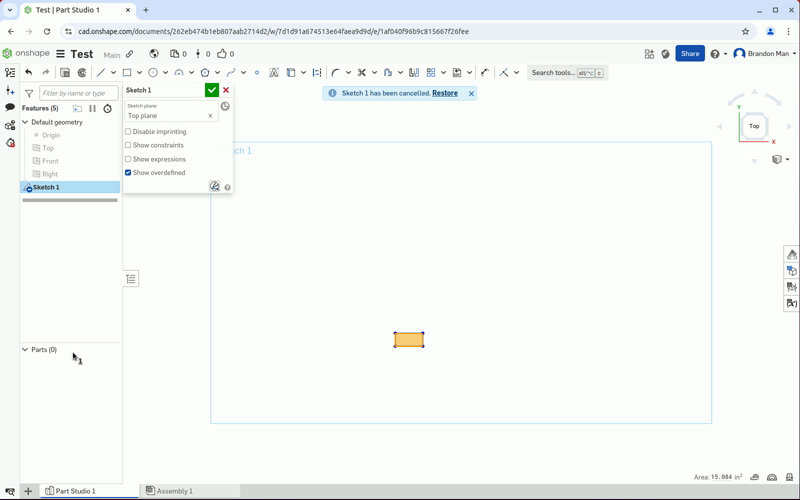
key(shift+y)
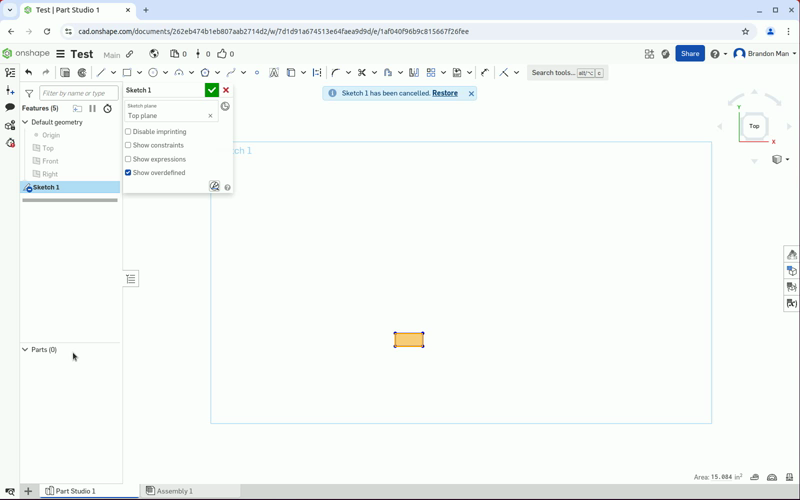
key(shift+e)
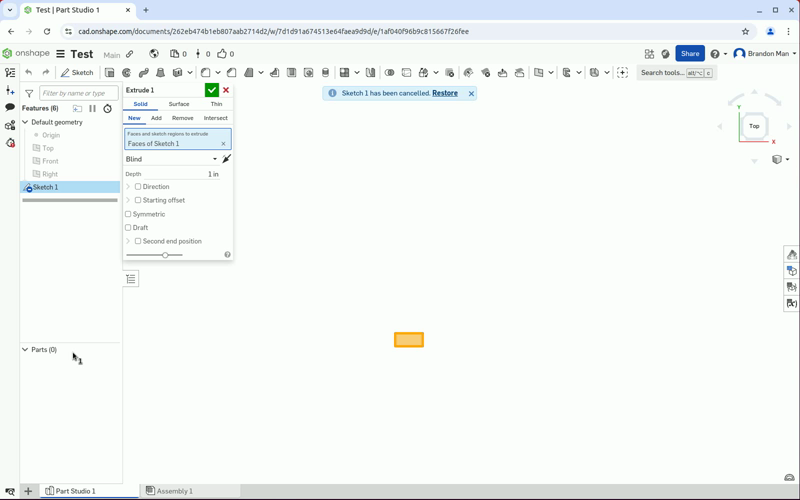
mouse_move(143, 106)
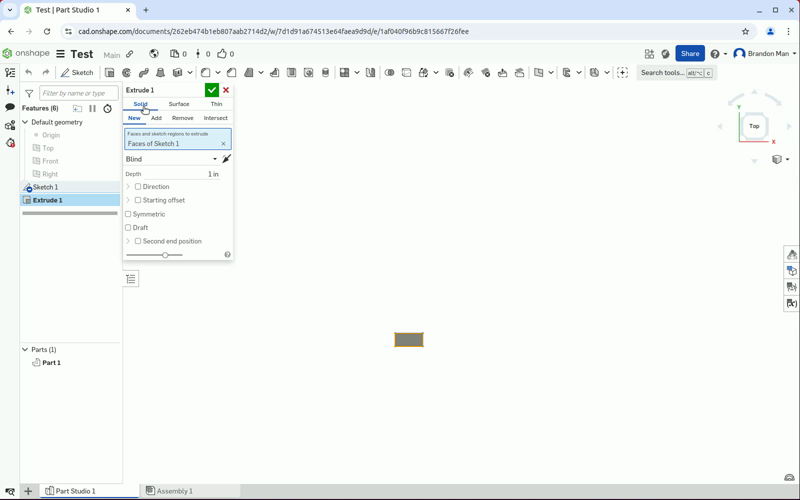
click(143, 106)
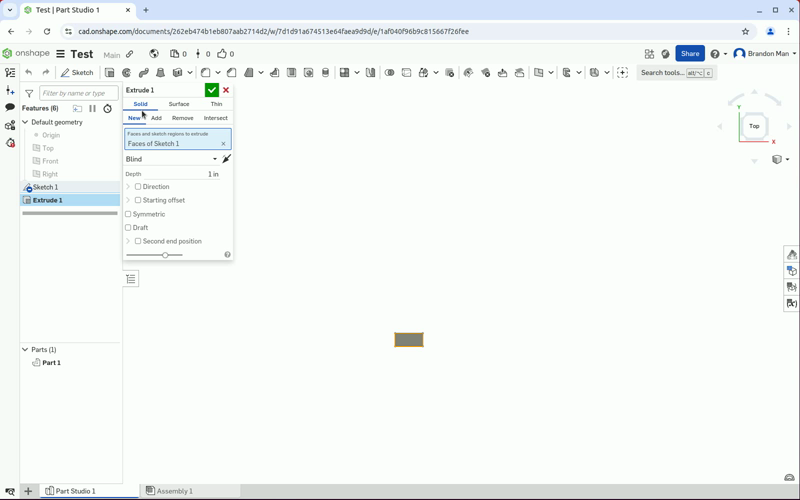
mouse_move(137, 120)
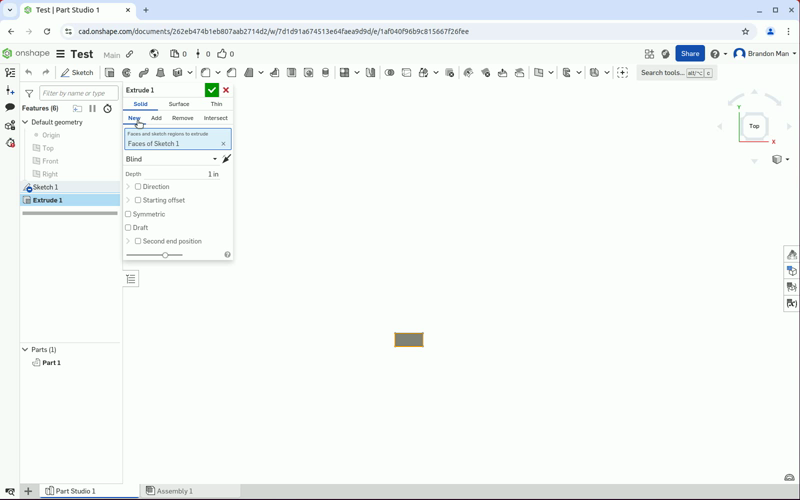
click(137, 120)
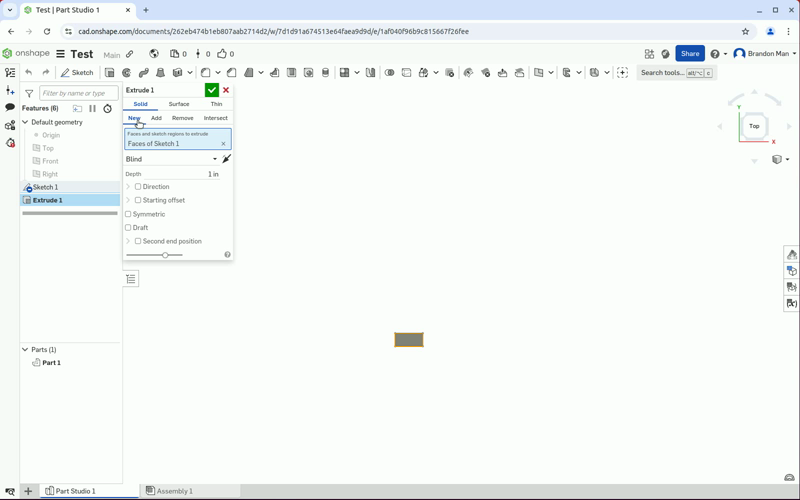
key(tab, 4)
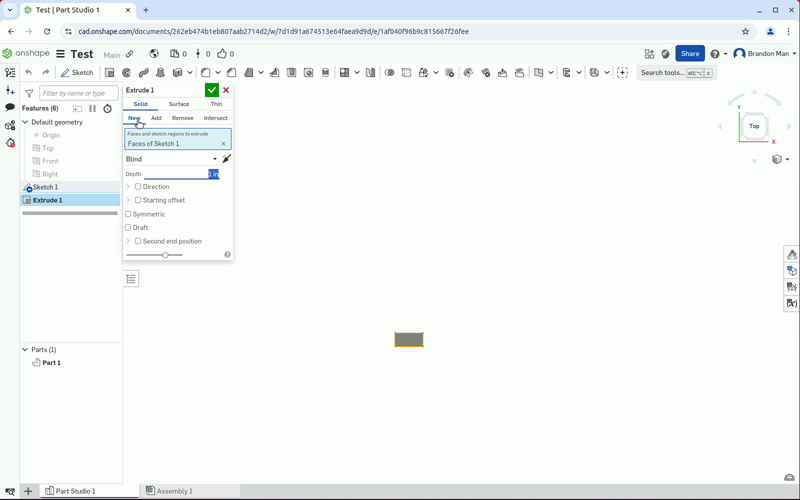
text(4.574)
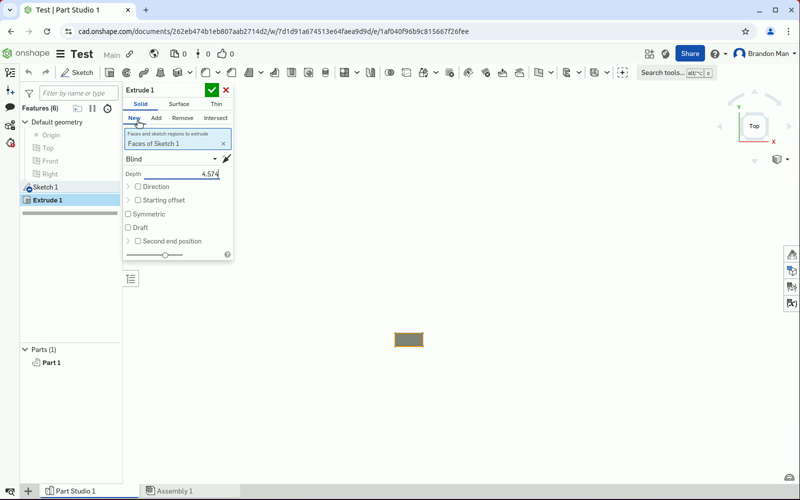
key(enter)
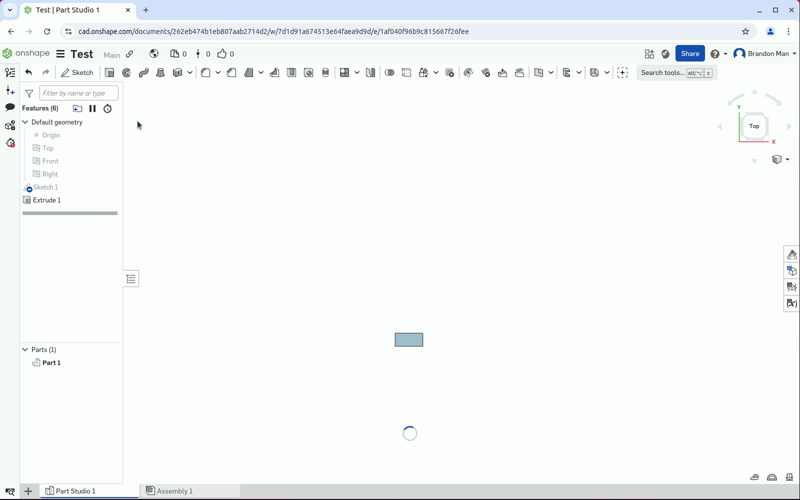
key(shift+h)
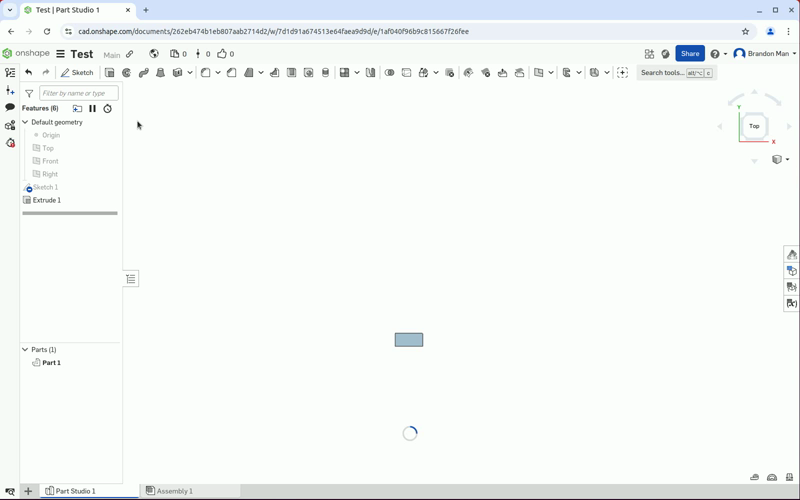
key(shift+h)
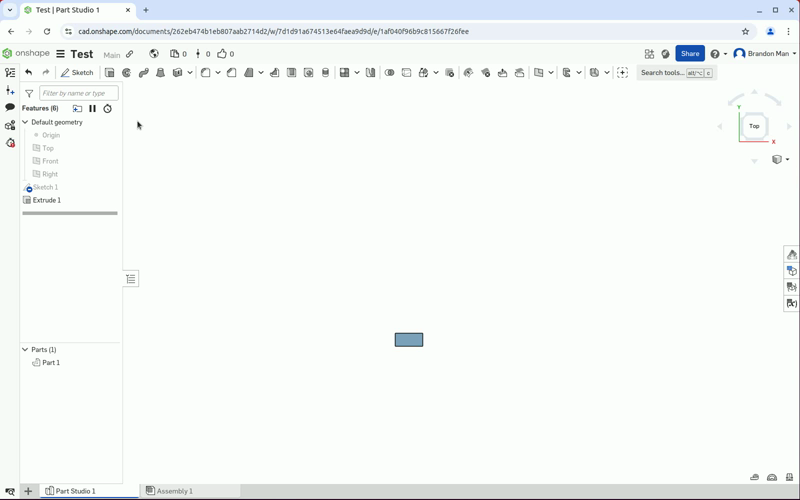
mouse_move(73, 189)
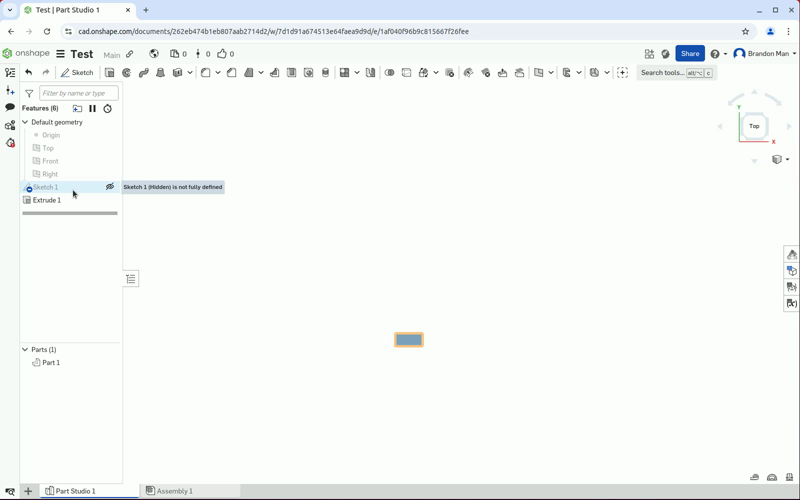
click(73, 189)
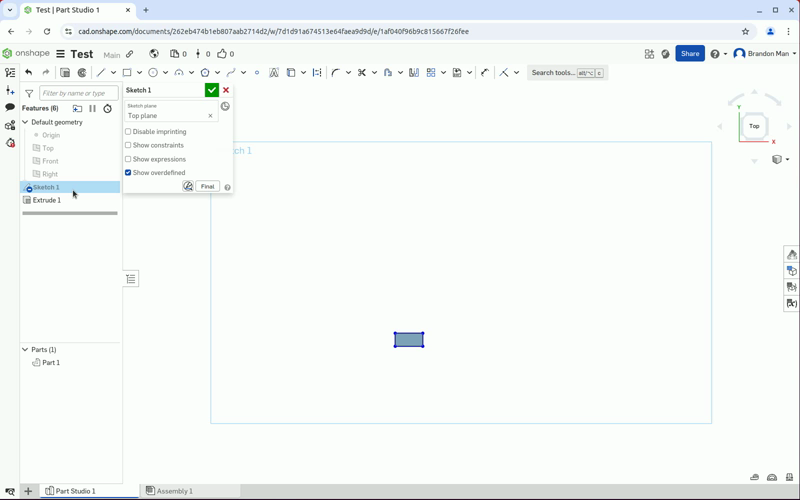
mouse_move(229, 92)
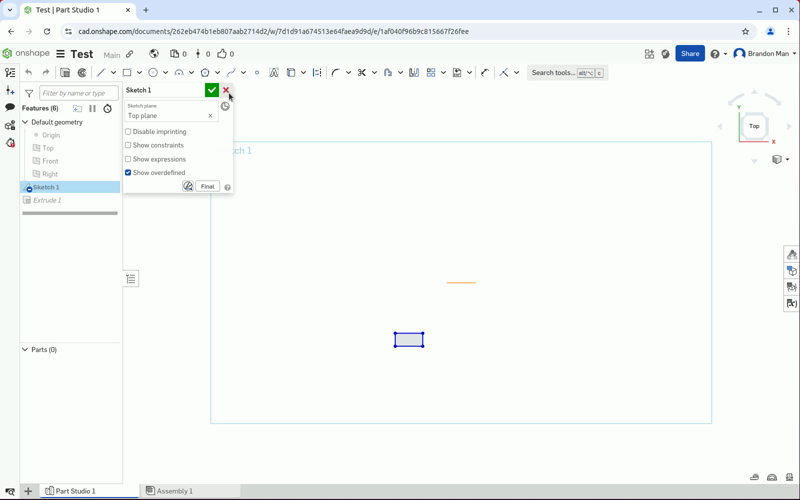
click(229, 92)
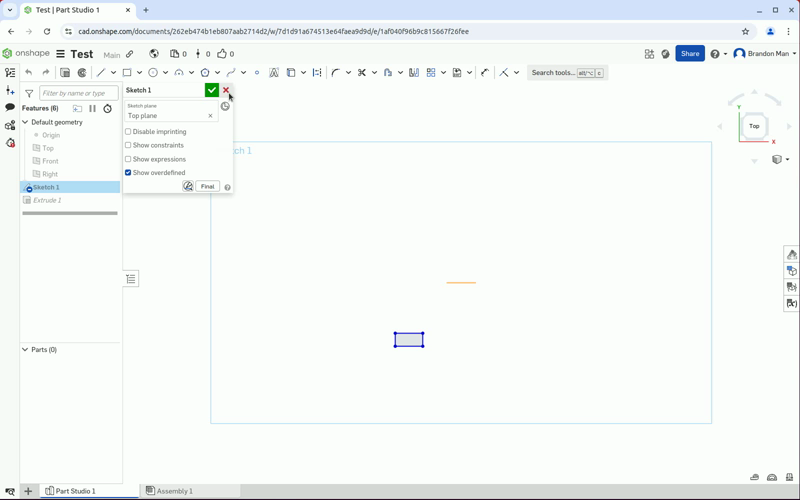
key(shift+s)
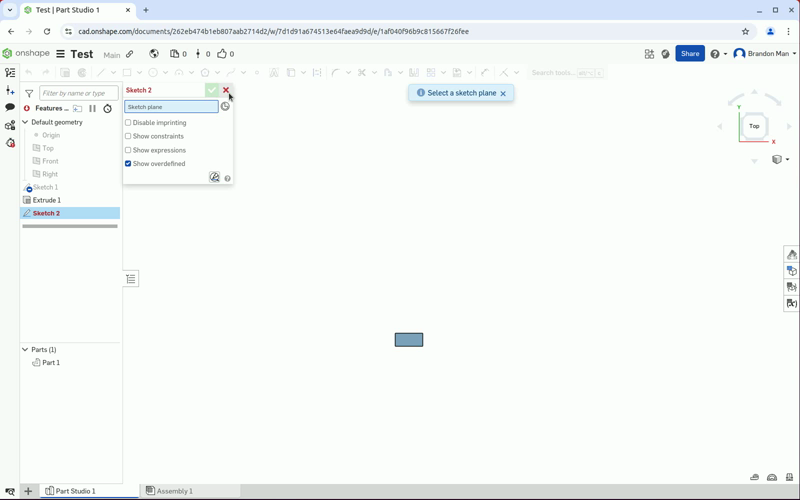
mouse_move(73, 150)
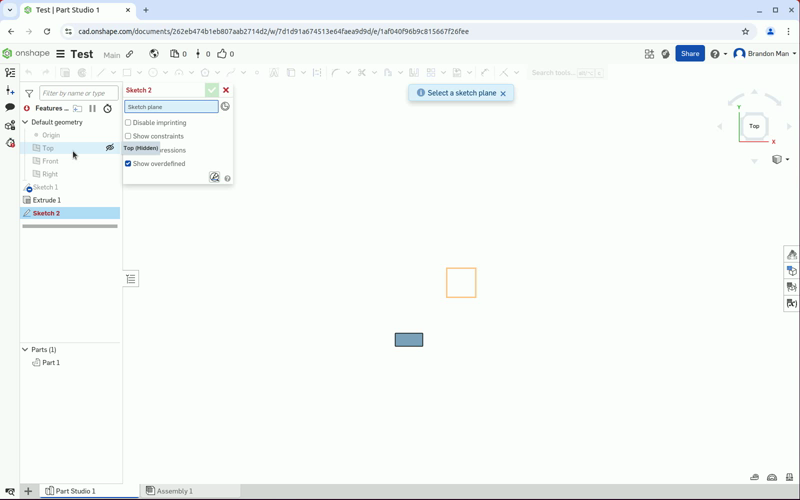
click(73, 150)
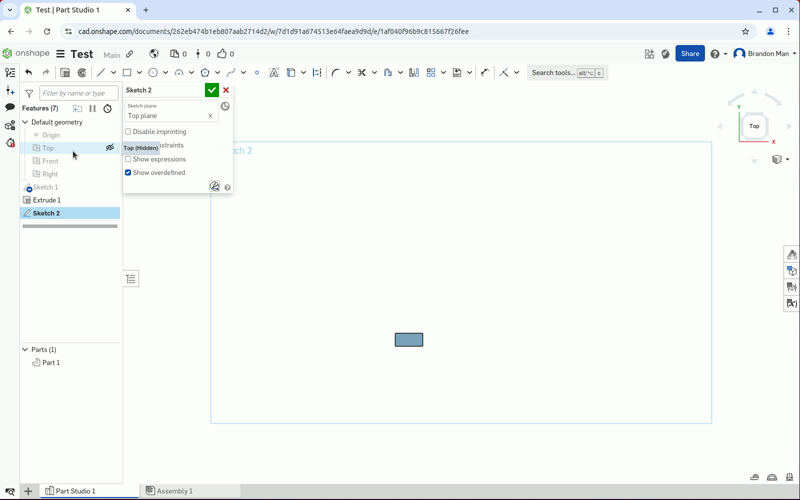
mouse_move(73, 352)
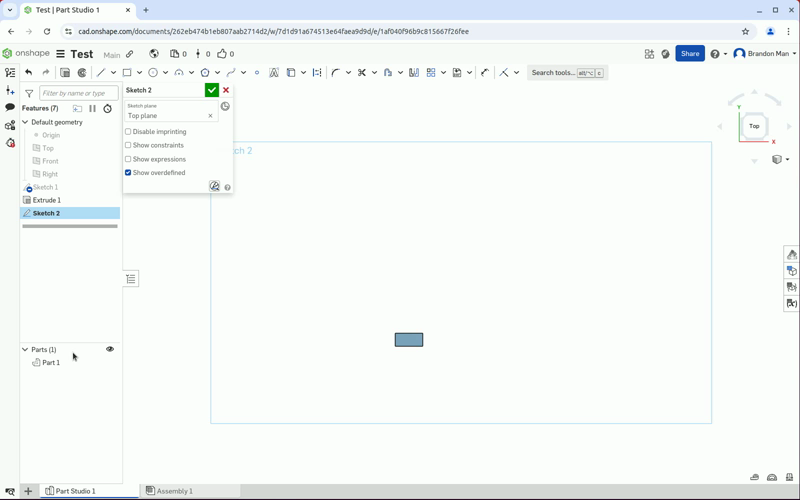
key(y)
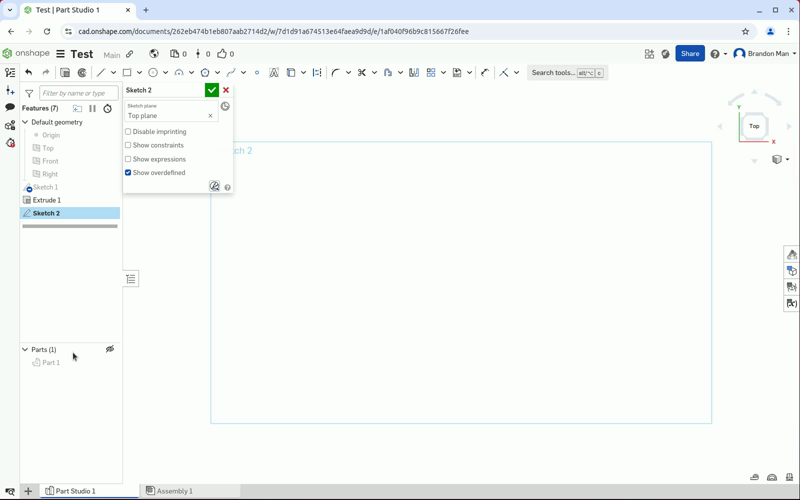
key(c)
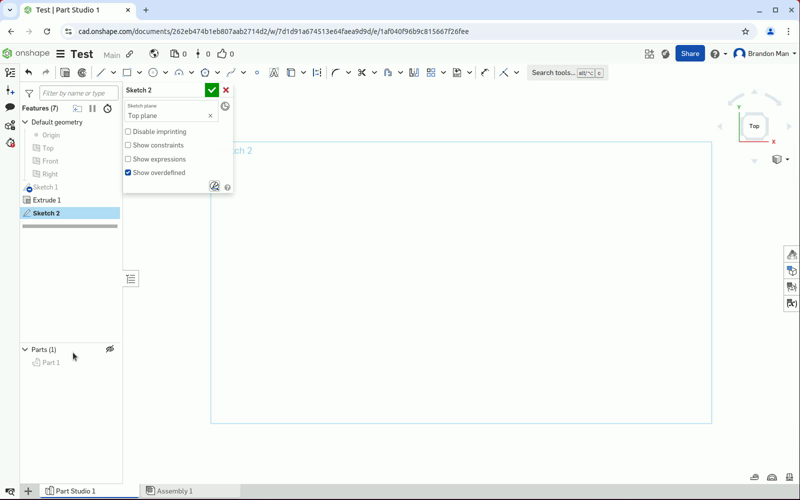
key_down(shift)
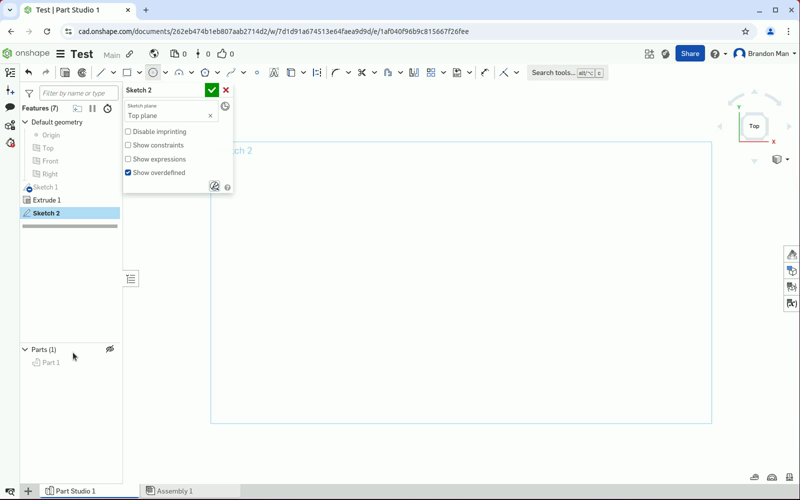
mouse_move(395, 217)
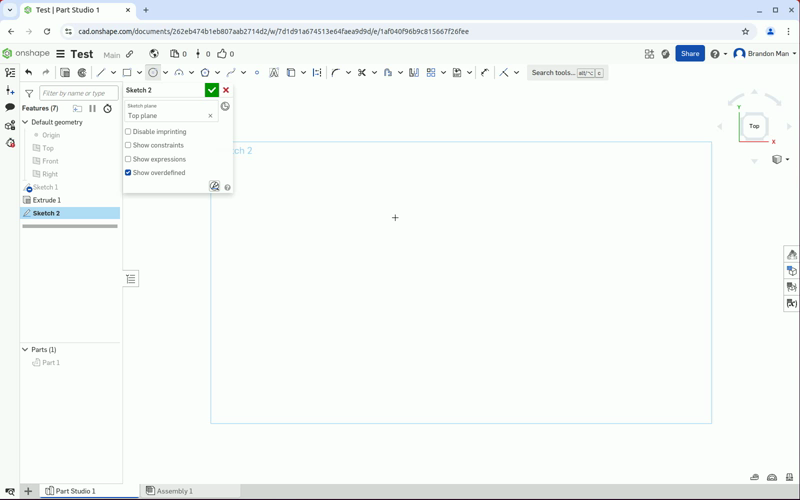
click(395, 217)
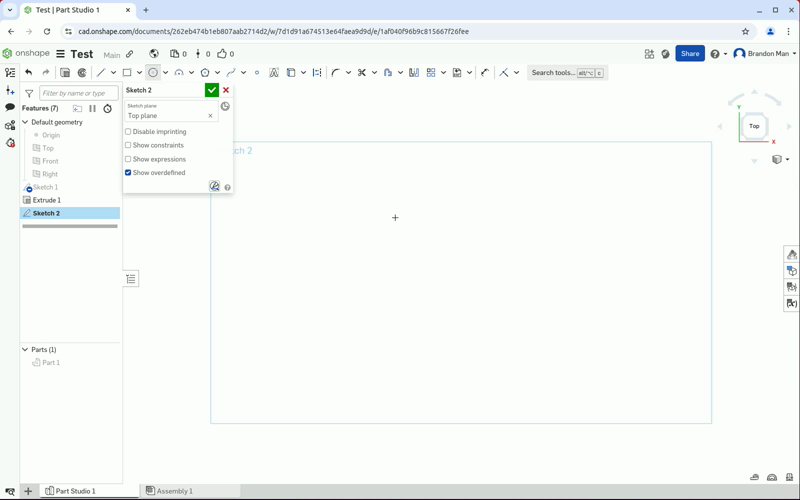
key_up(shift)
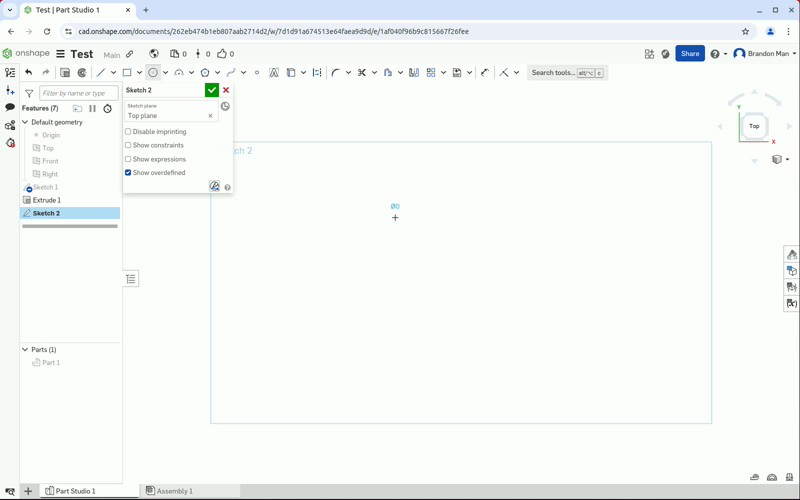
mouse_move(440, 217)
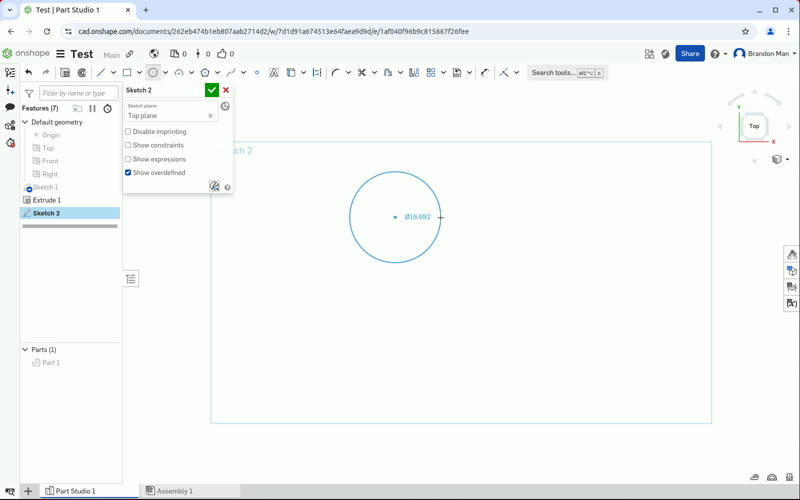
click(440, 217)
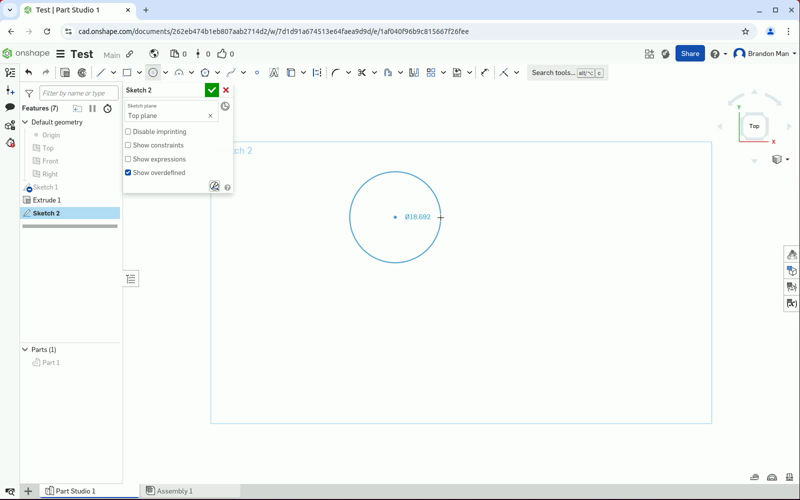
key(esc)
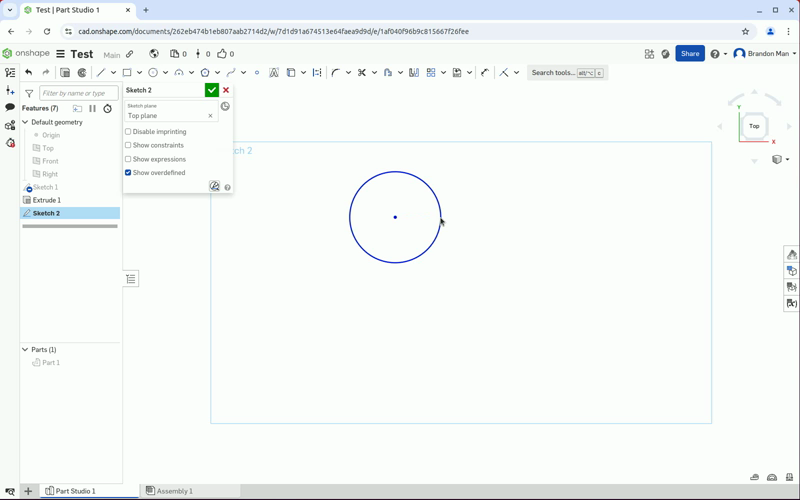
mouse_move(389, 237)
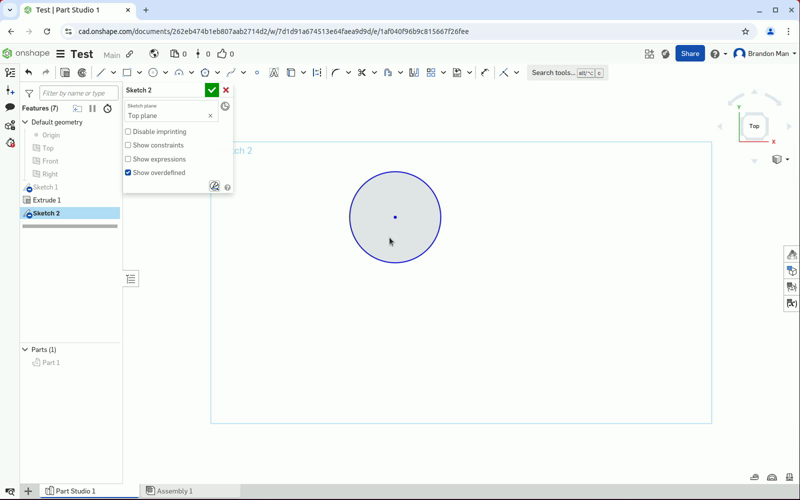
click(389, 237)
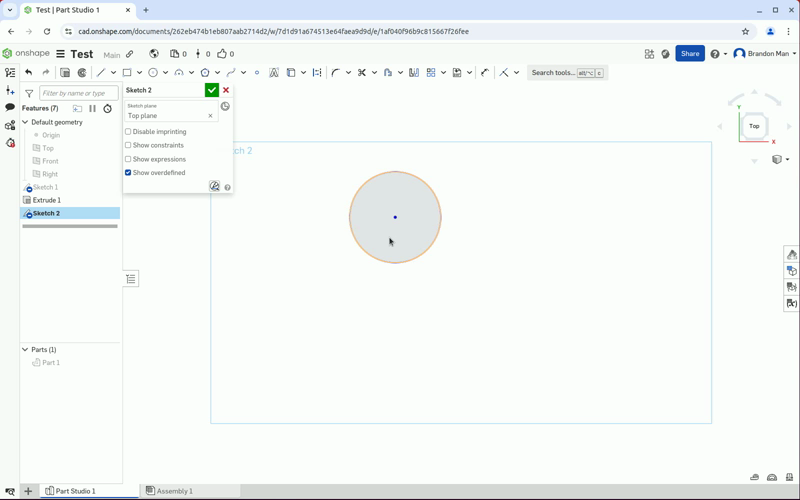
mouse_move(73, 352)
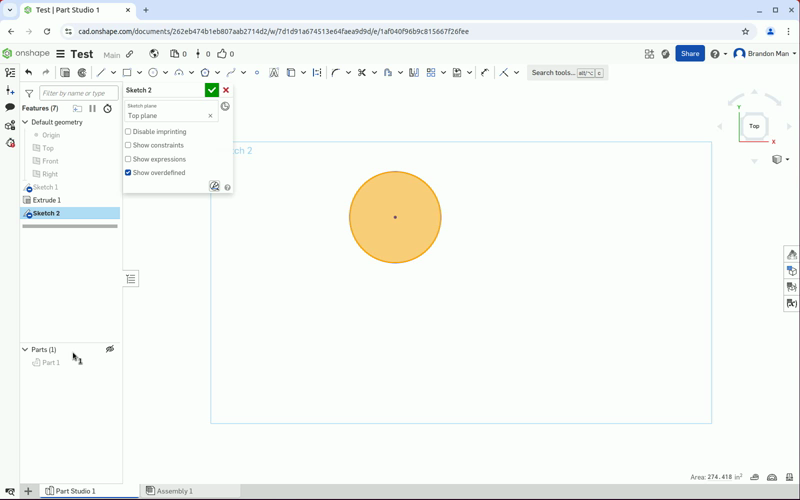
key(shift+y)
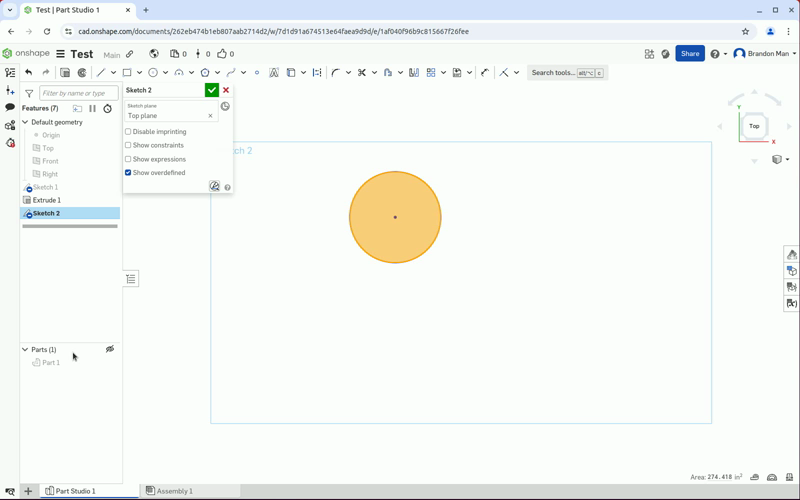
key(shift+e)
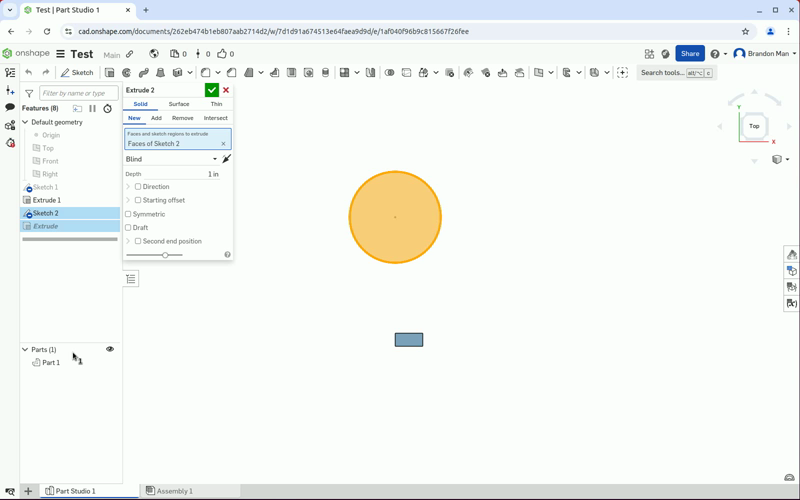
mouse_move(143, 106)
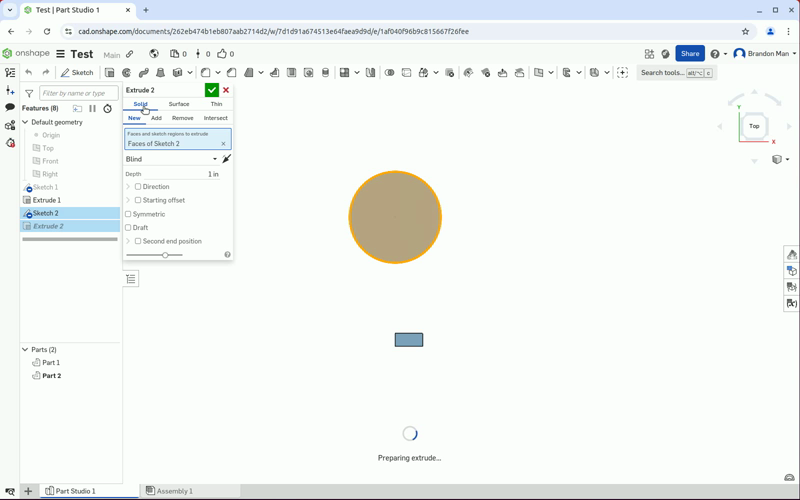
click(143, 106)
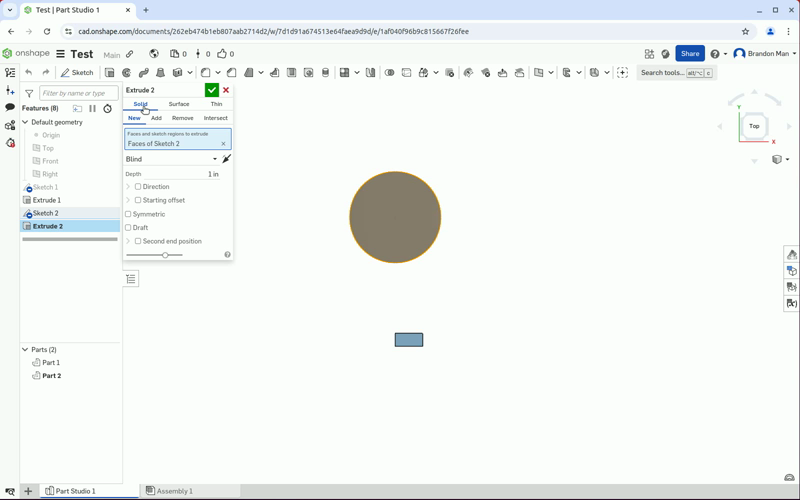
mouse_move(137, 120)
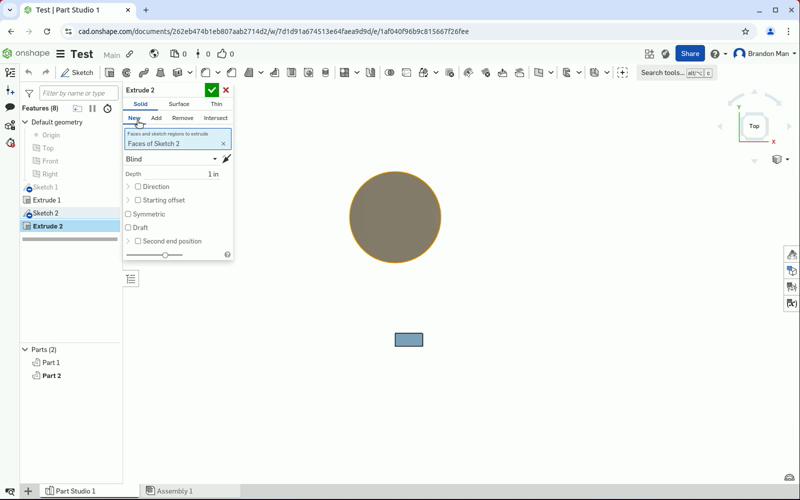
click(137, 120)
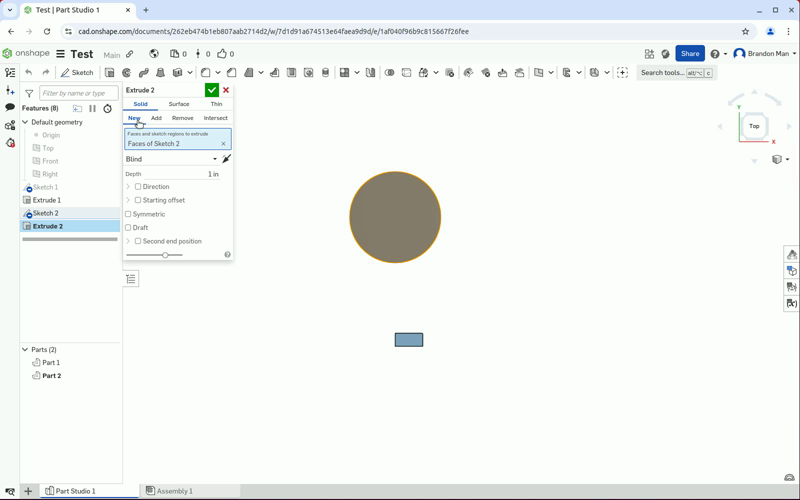
key(tab, 4)
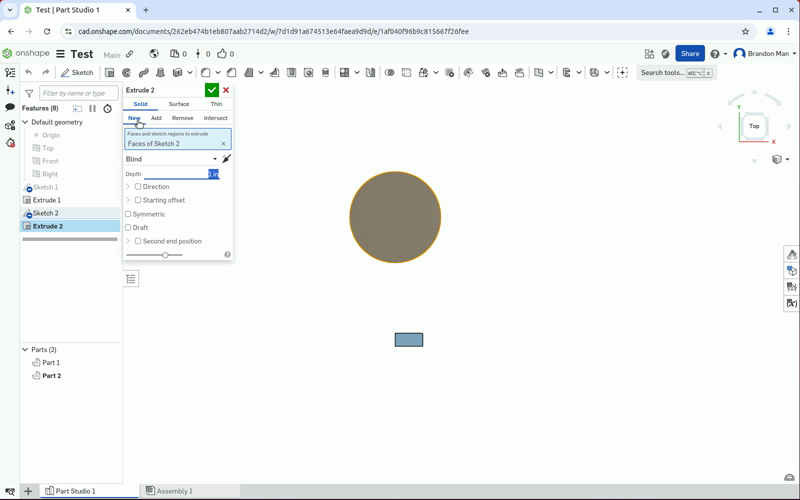
text(4.574)
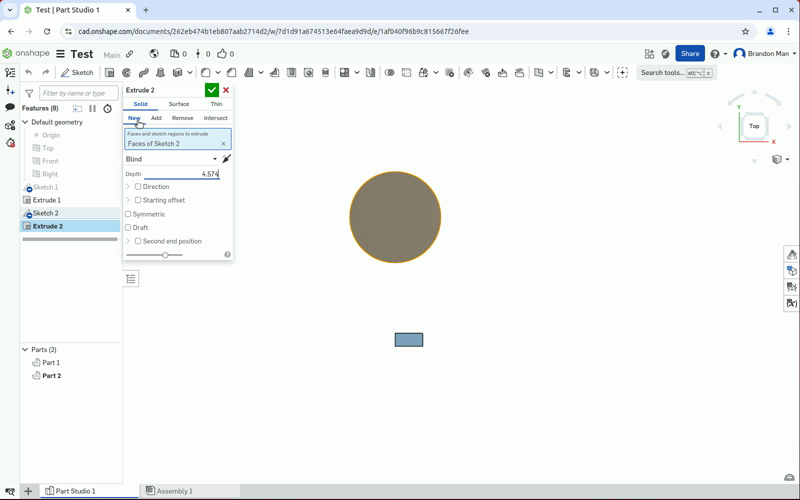
key(enter)
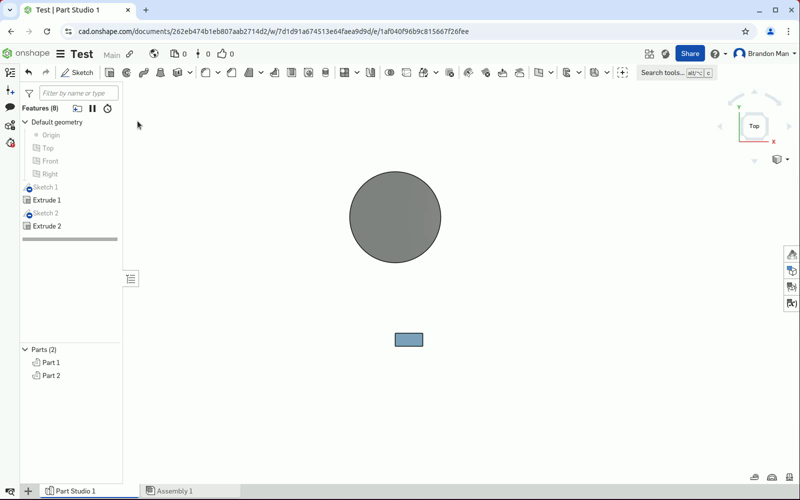
key(shift+h)
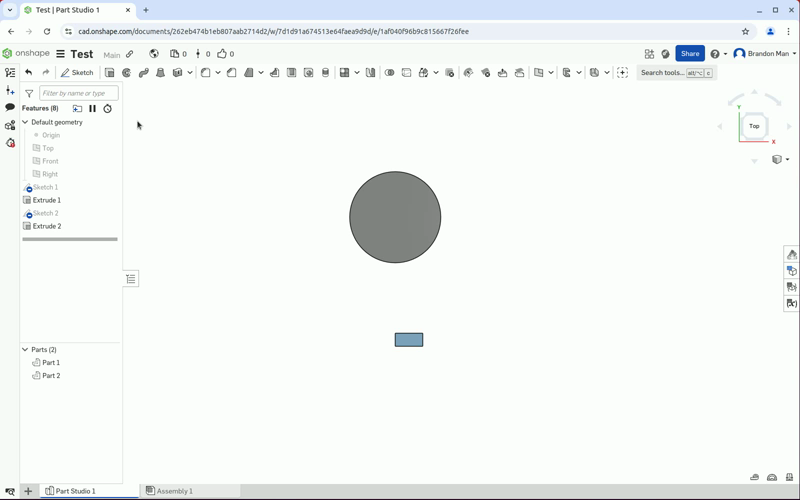
key(shift+h)
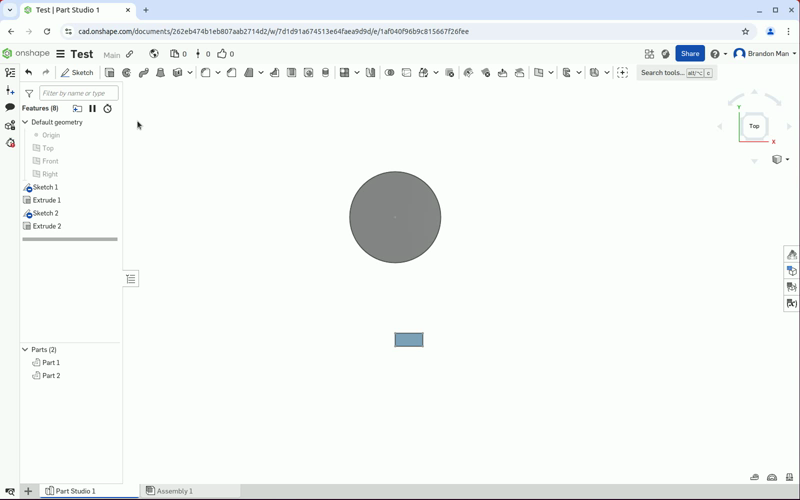
key(shift+7)
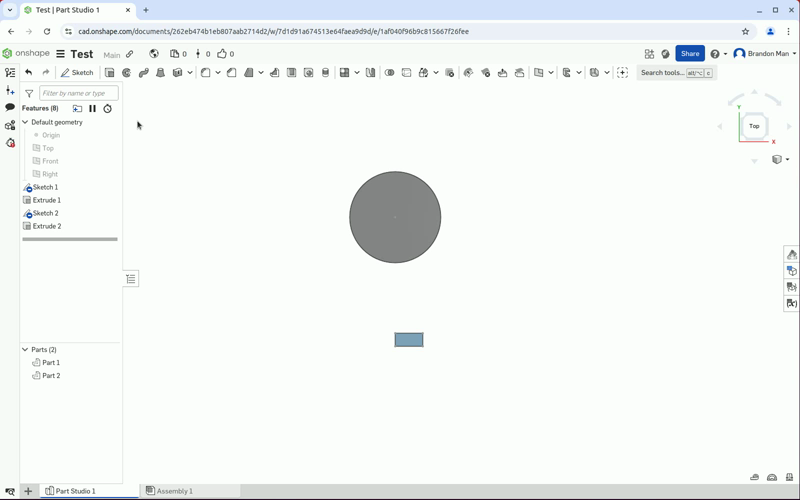
key(up, 3)
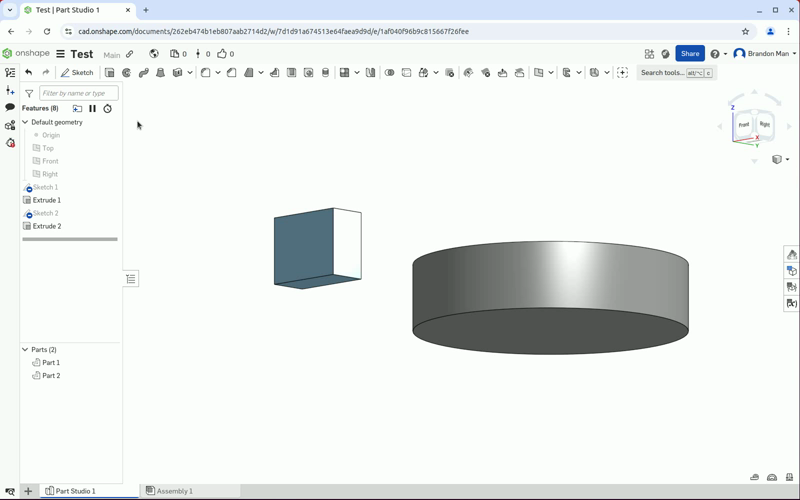
key(left, 3)
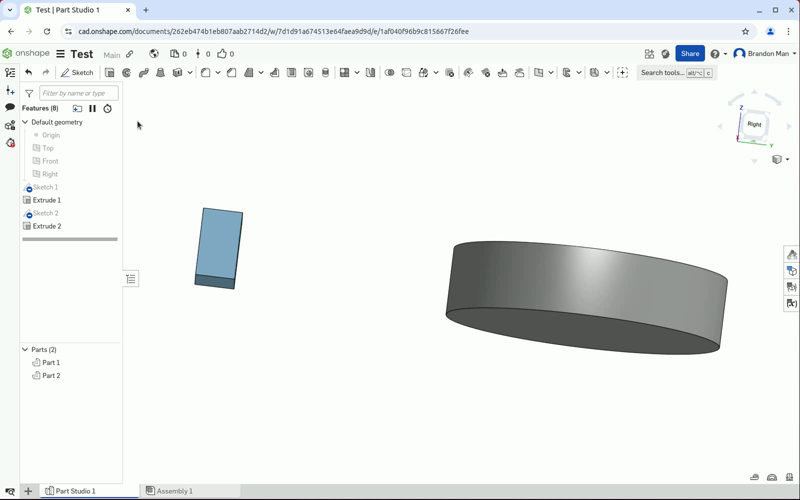
key(right, 3)
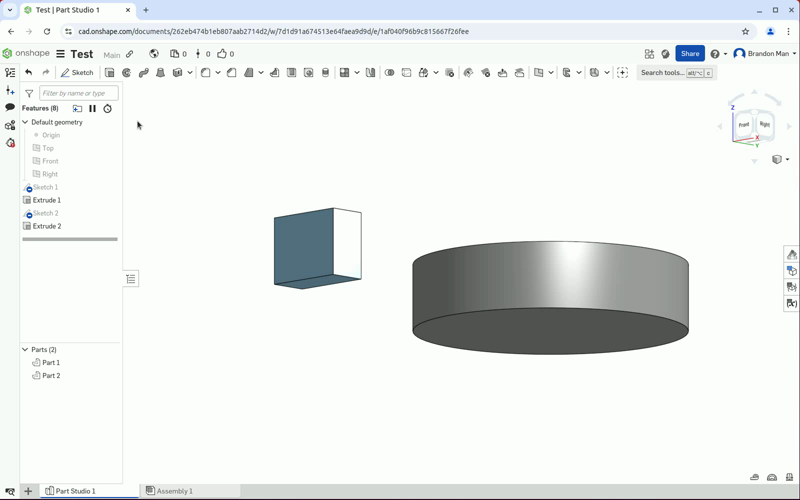
key(down, 3)
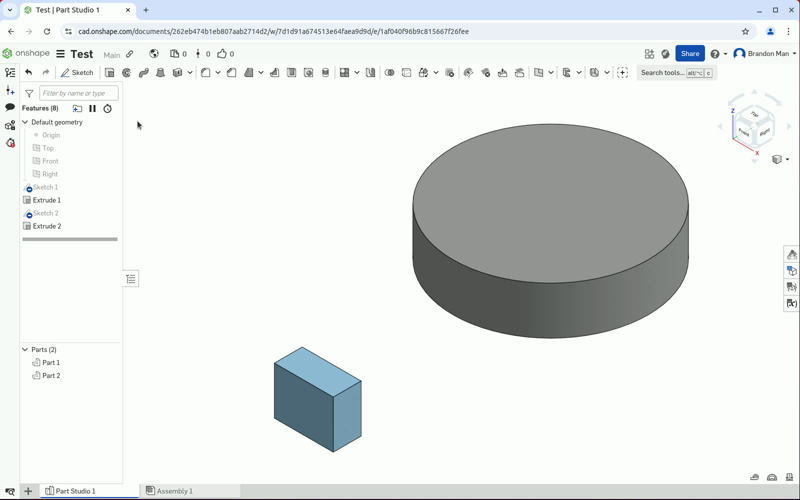
mouse_move(73, 189)
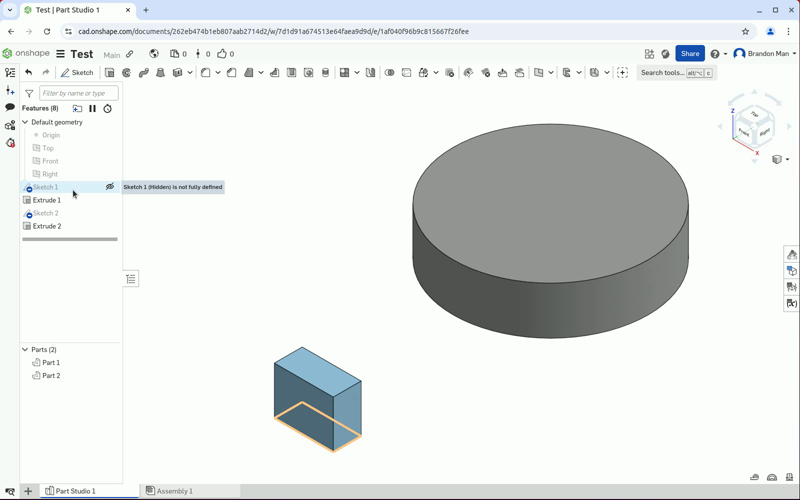
click(73, 189)